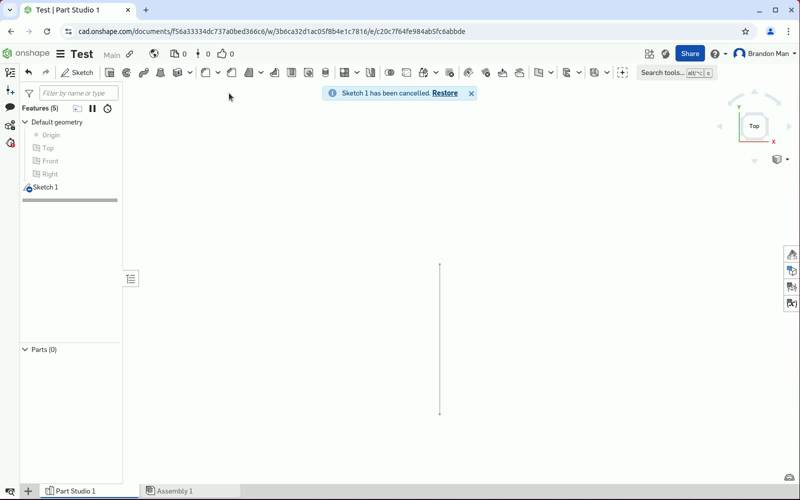
key(shift+h)
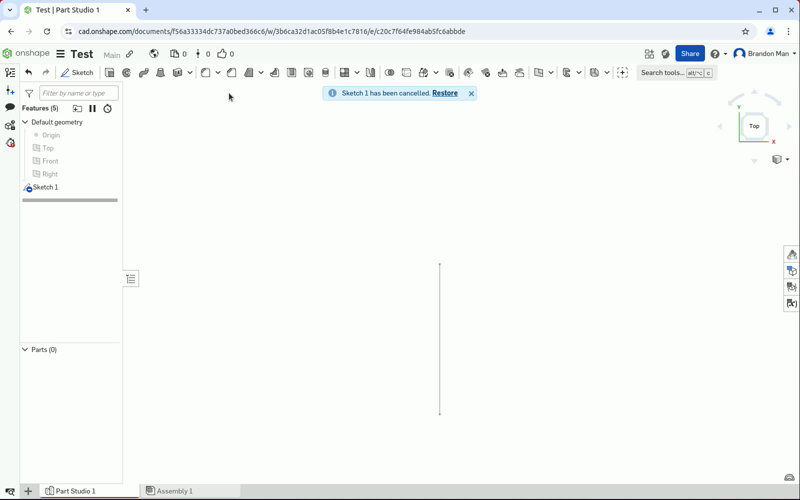
key(shift+s)
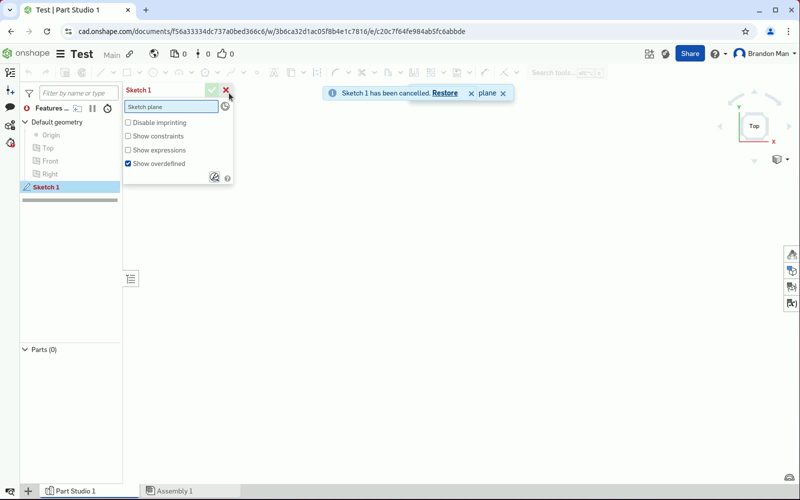
mouse_move(73, 150)
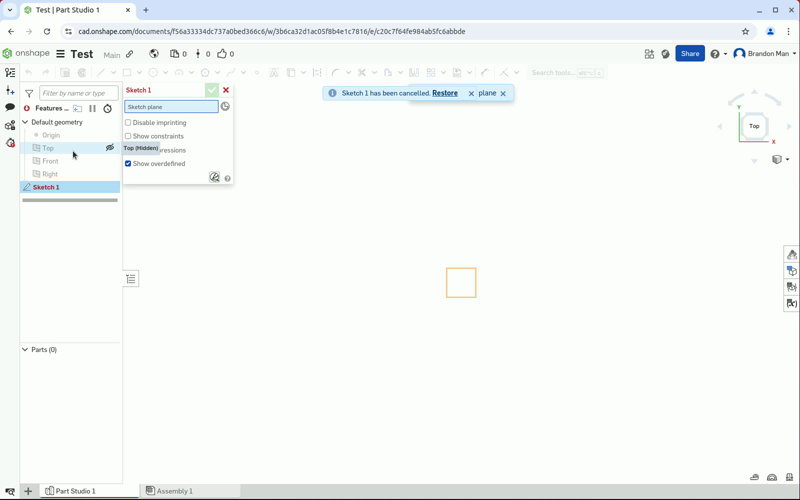
click(73, 150)
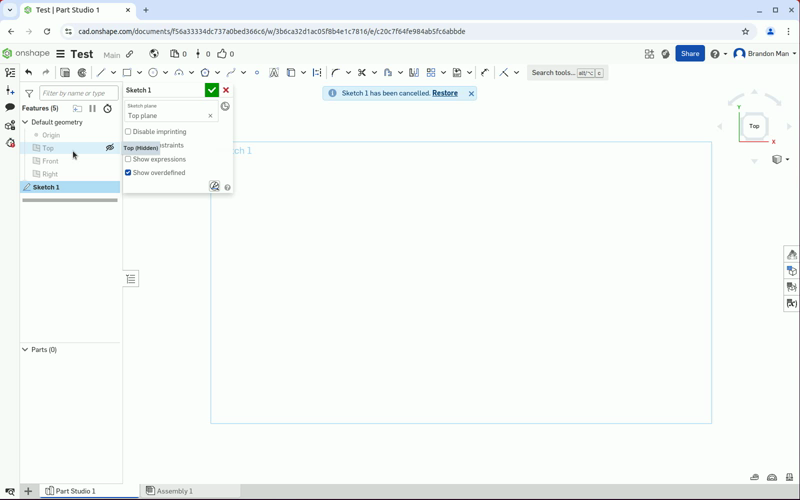
mouse_move(73, 352)
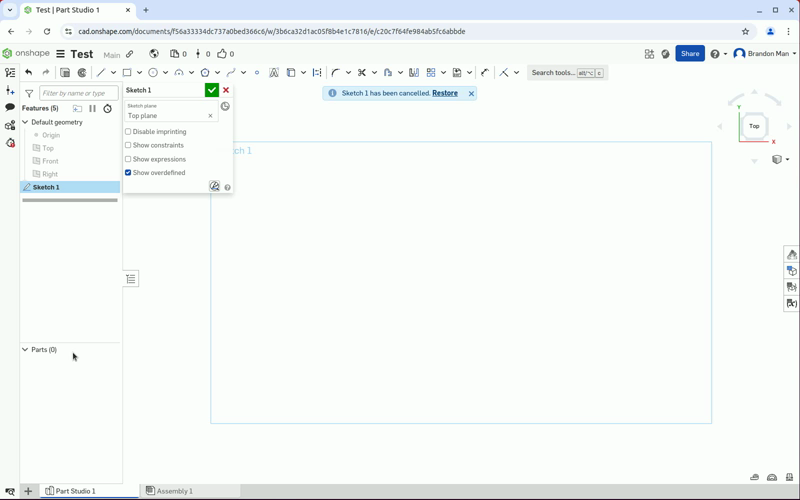
key(y)
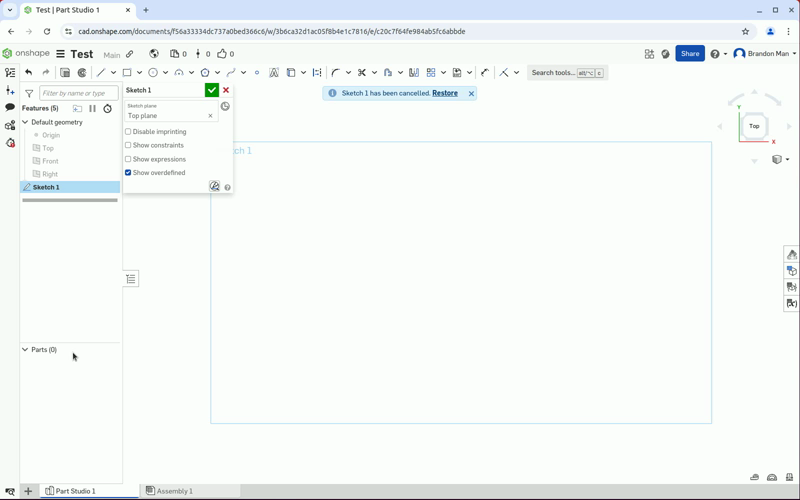
key(l)
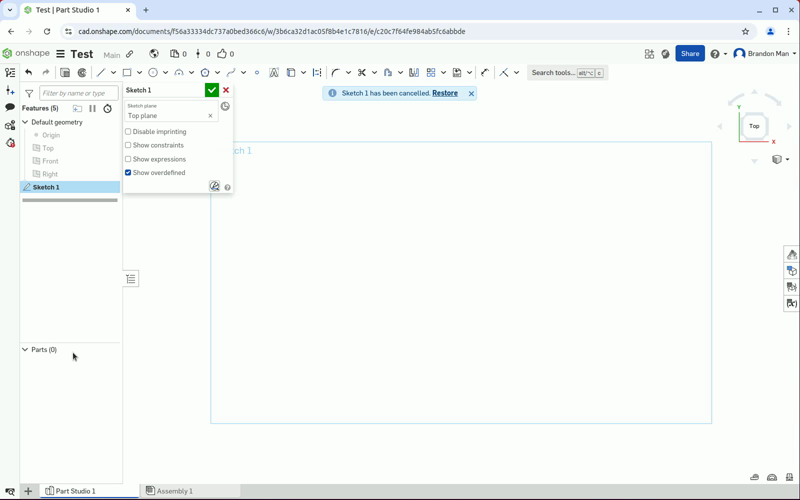
key_down(shift)
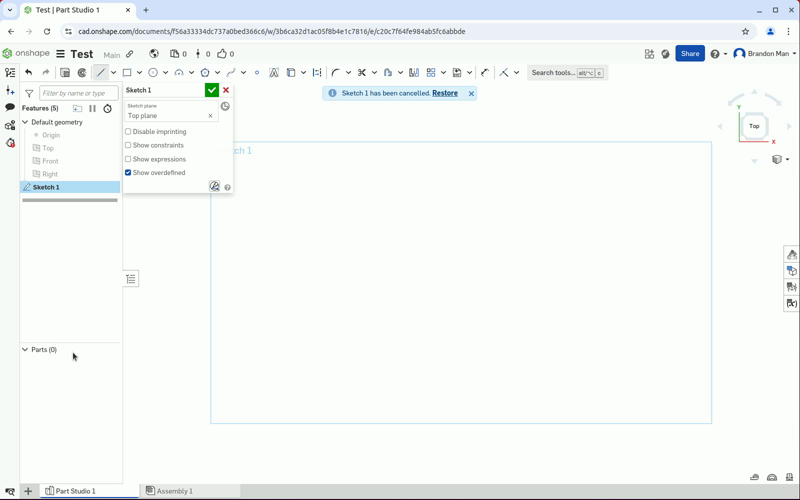
mouse_move(460, 282)
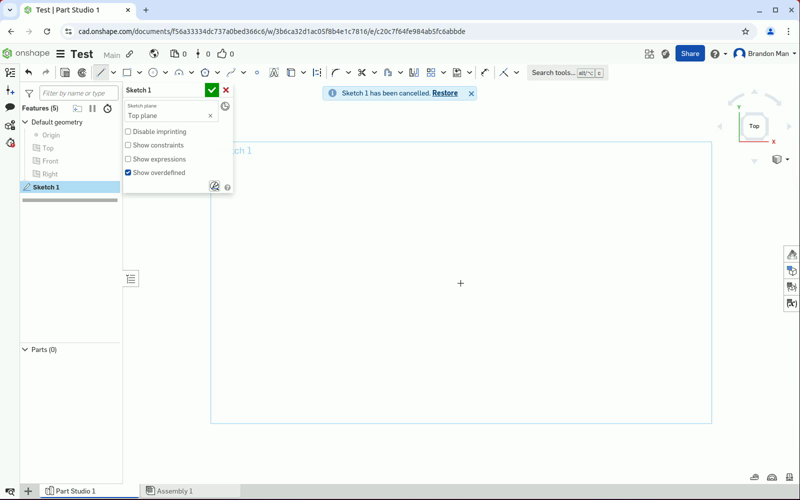
click(460, 282)
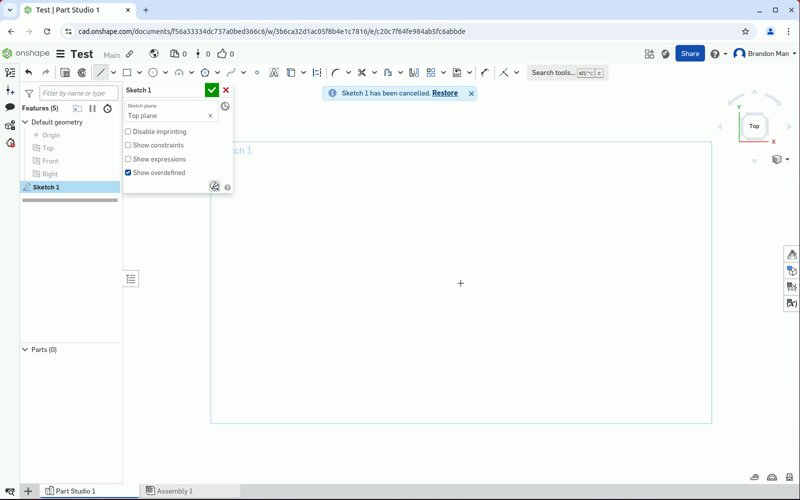
key_up(shift)
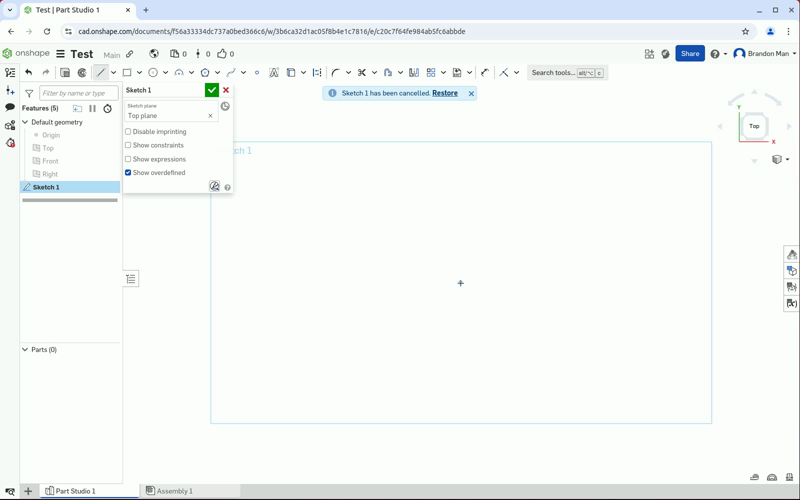
key_down(shift)
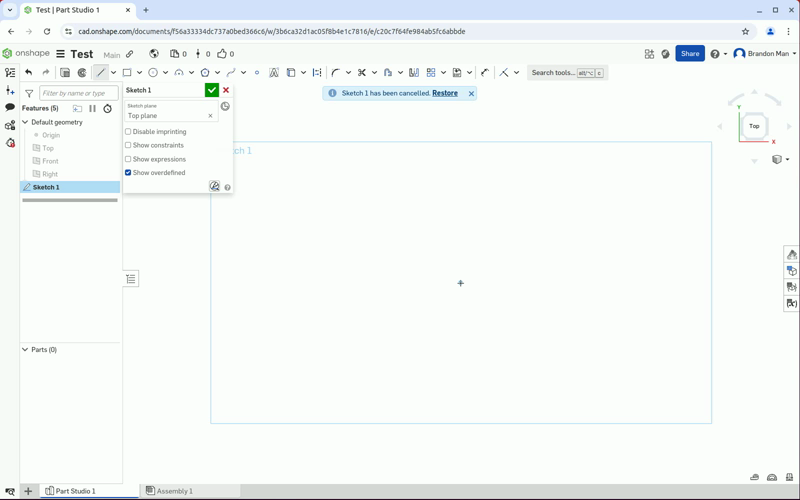
mouse_move(573, 282)
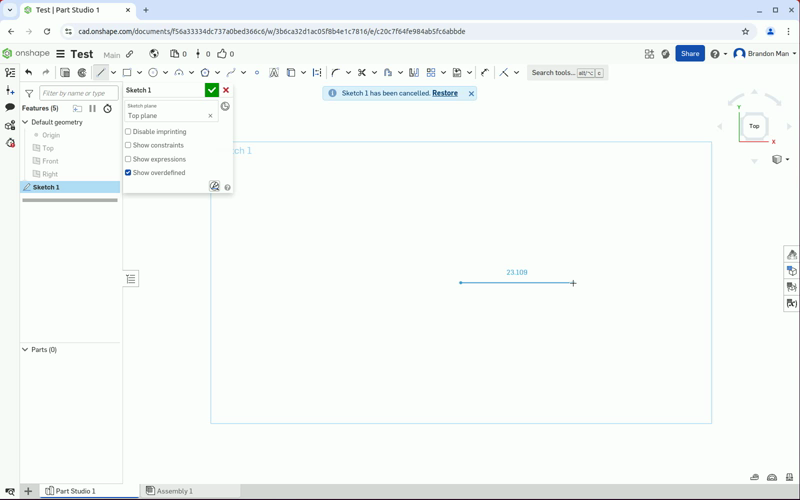
click(573, 282)
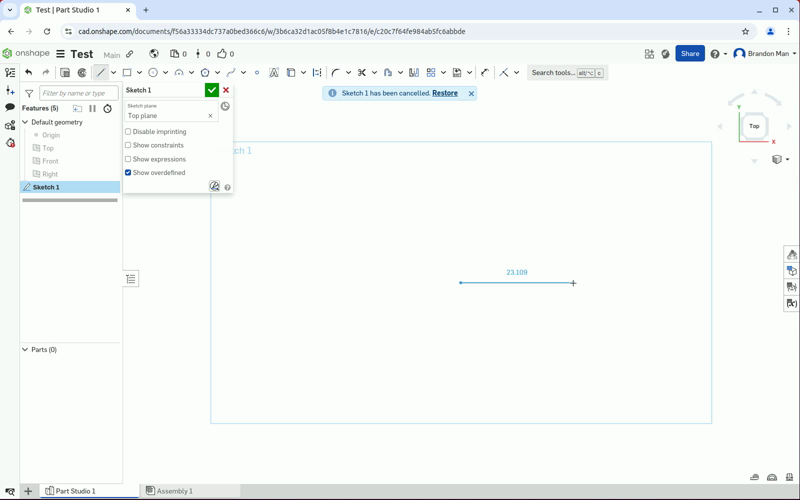
key_up(shift)
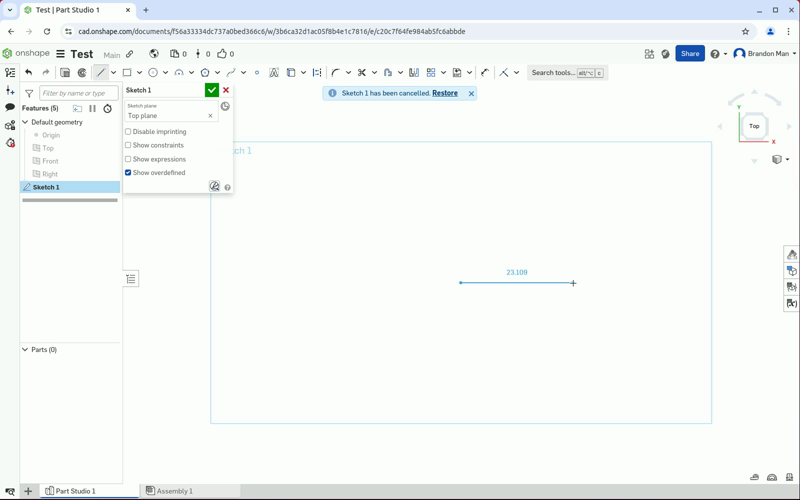
key_down(shift)
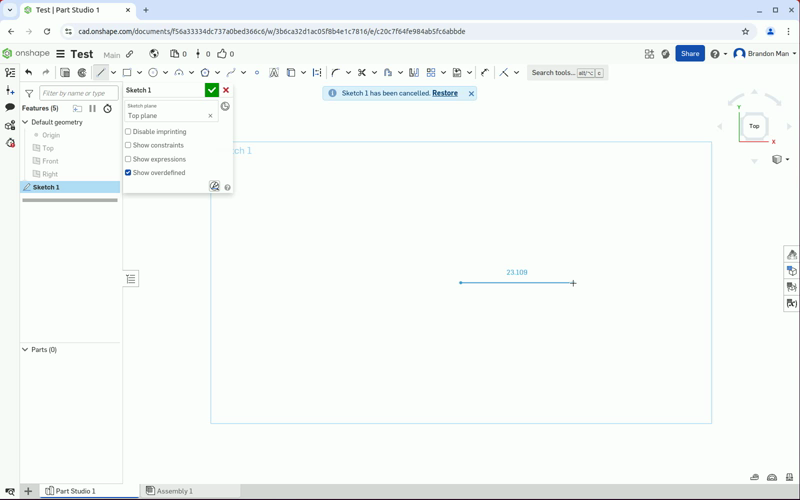
mouse_move(573, 170)
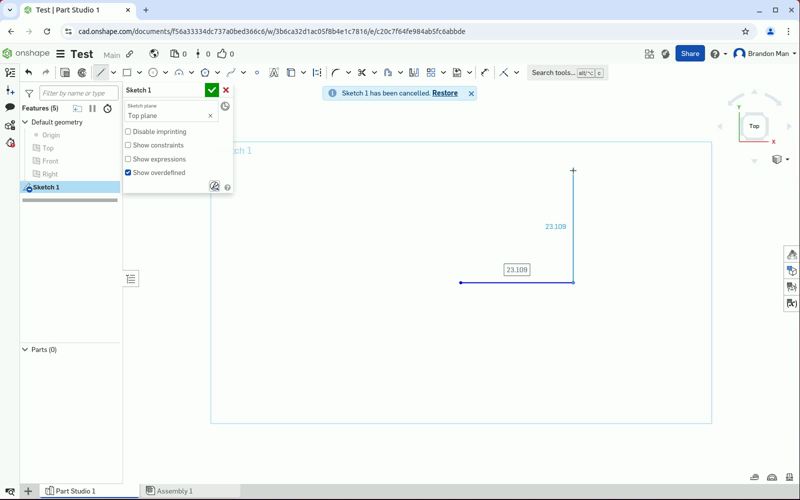
click(573, 170)
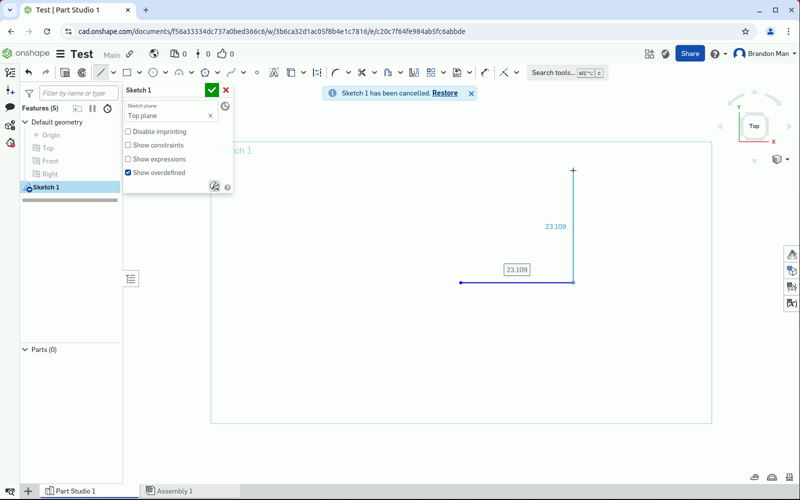
key_up(shift)
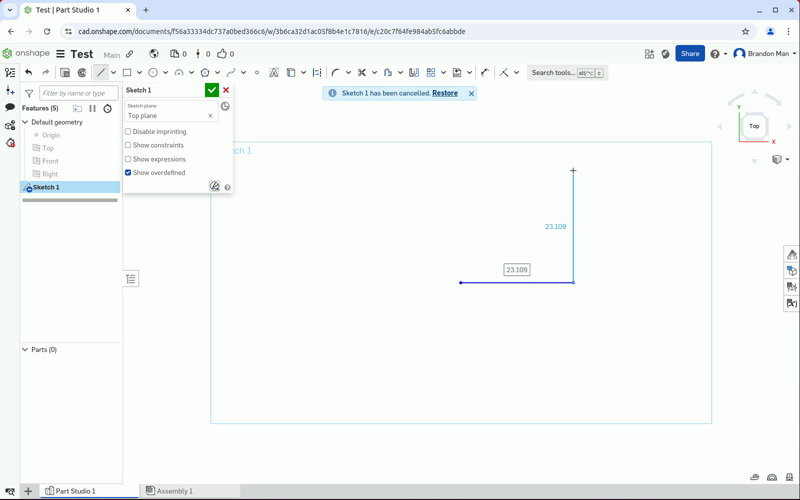
key_down(shift)
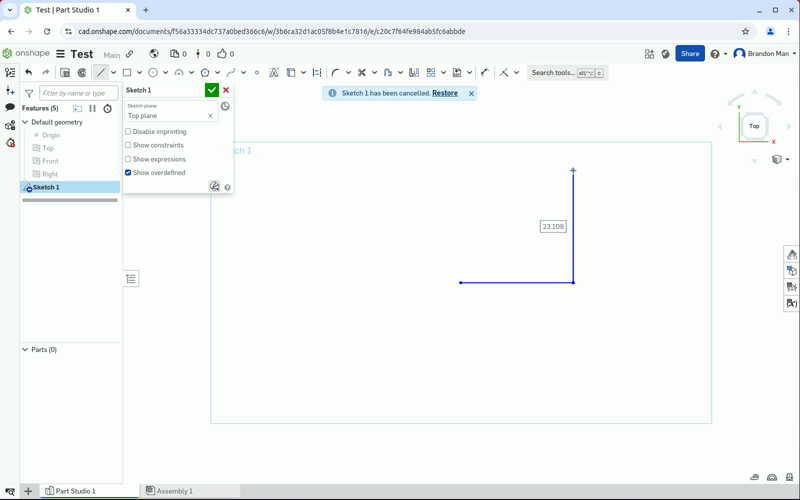
mouse_move(460, 170)
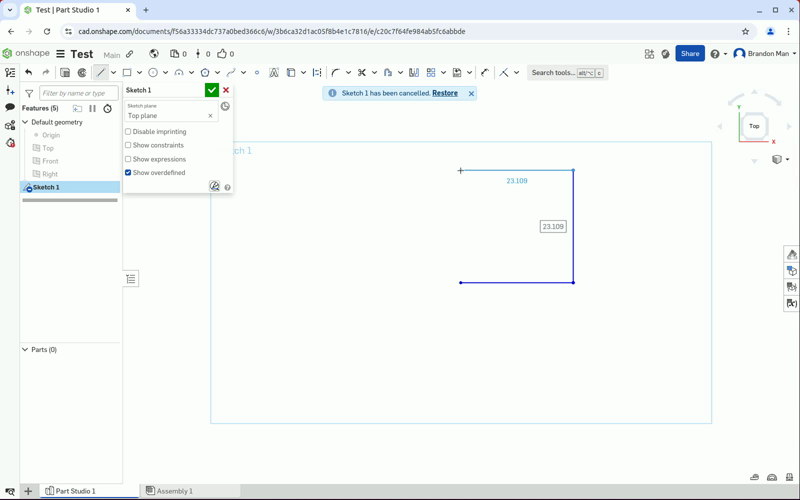
click(460, 170)
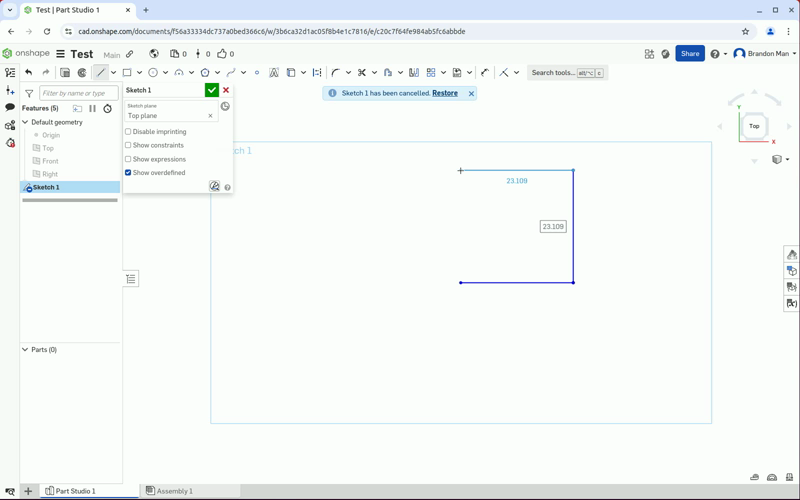
key_up(shift)
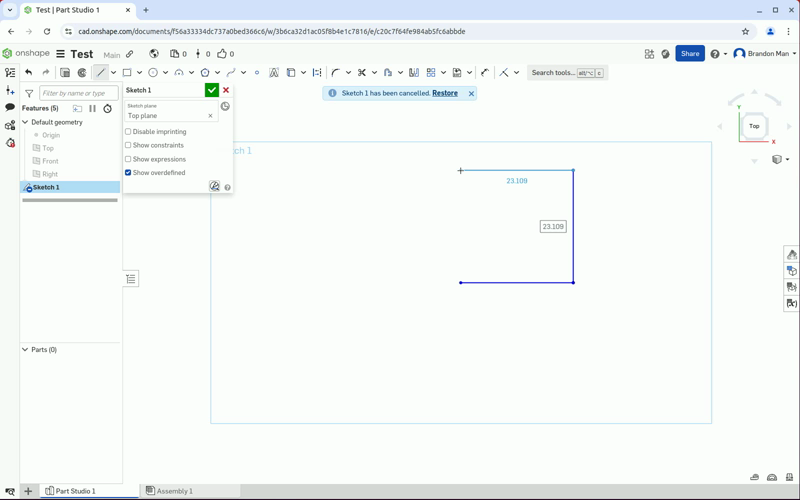
key_down(shift)
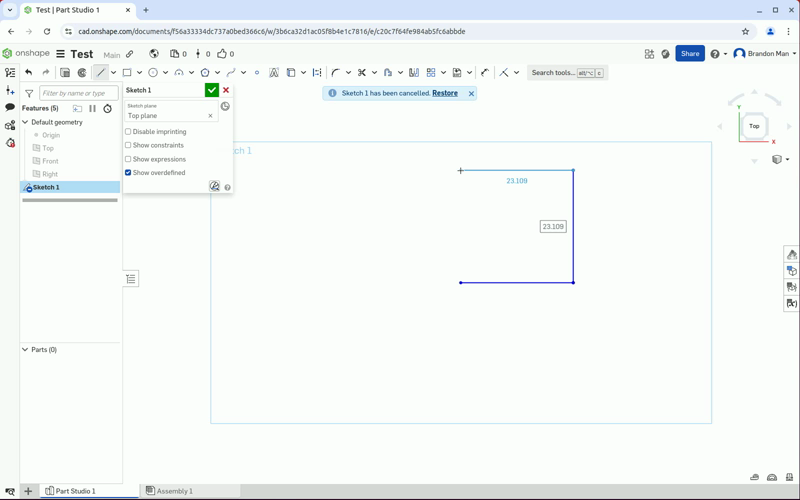
mouse_move(460, 282)
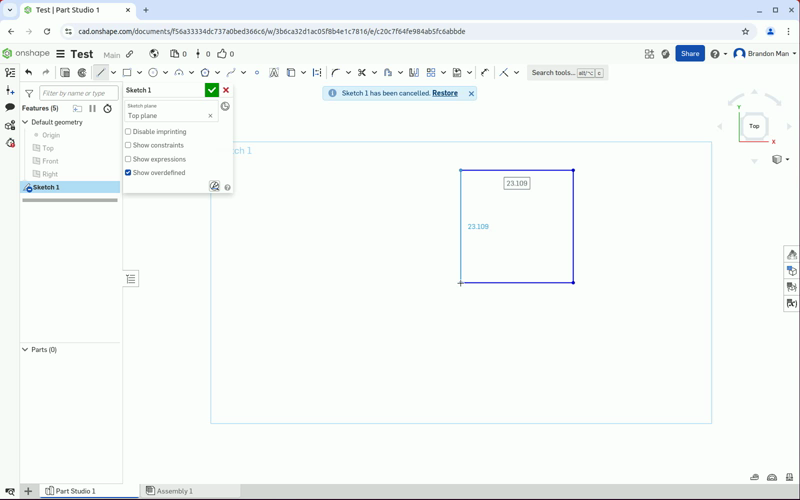
key_up(shift)
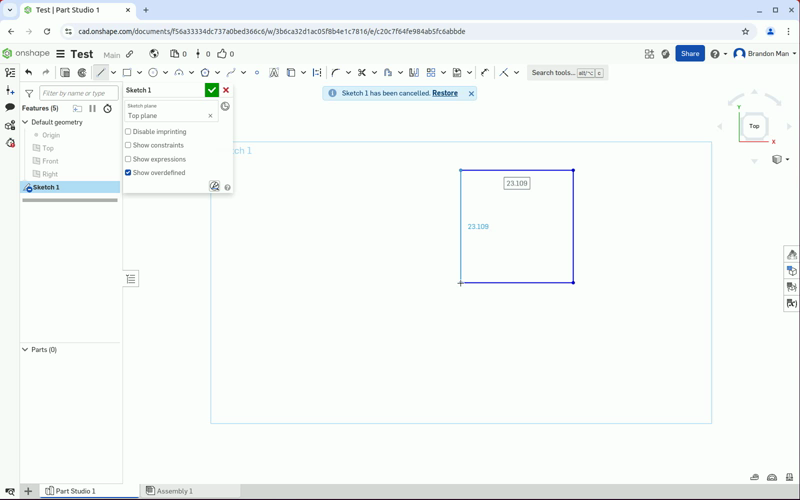
click(460, 282)
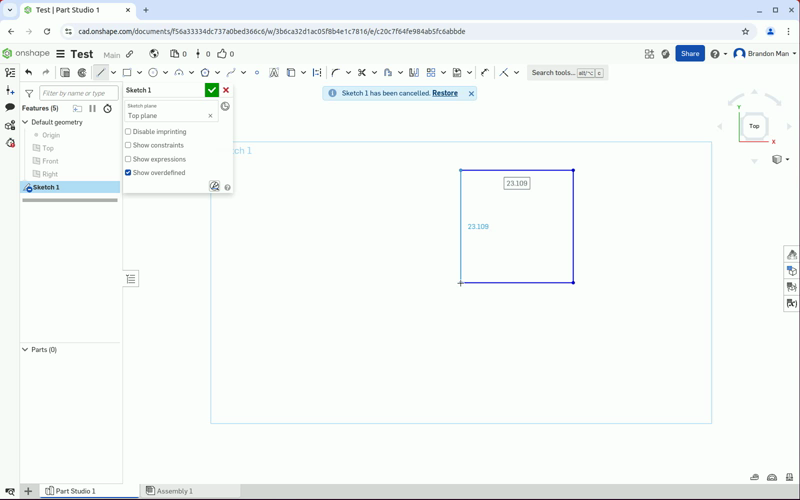
key(esc)
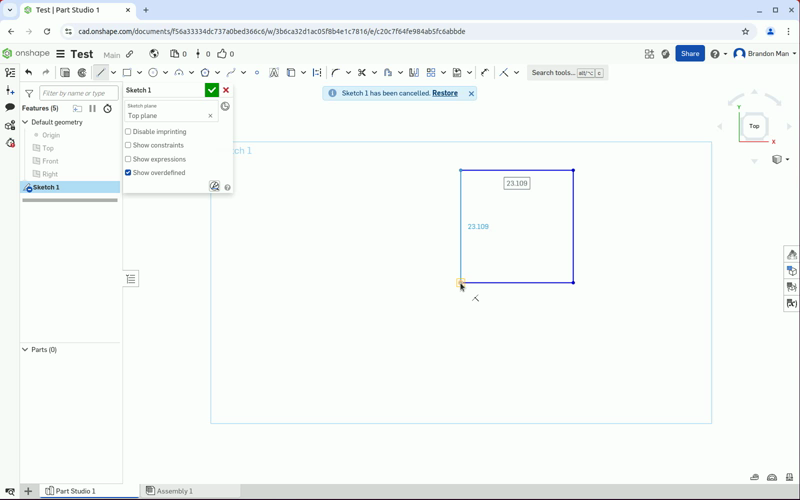
mouse_move(473, 231)
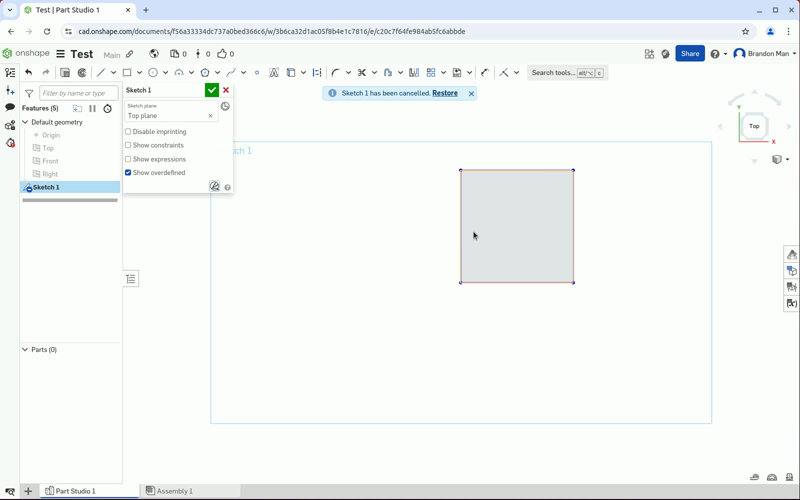
click(473, 231)
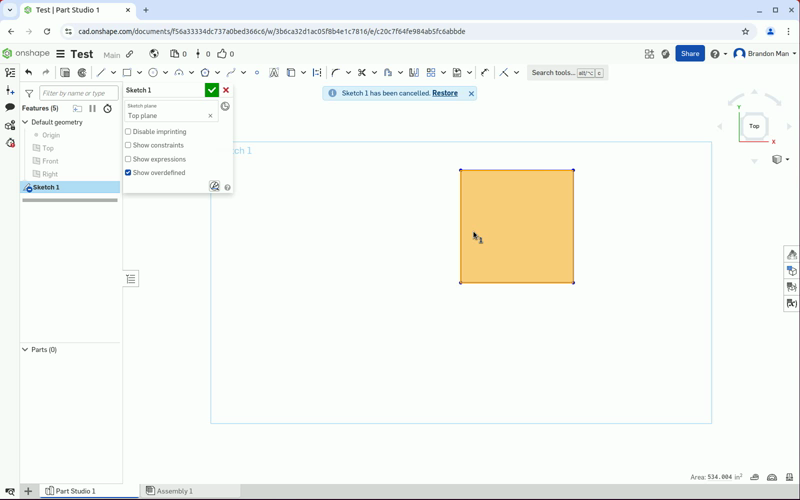
mouse_move(73, 352)
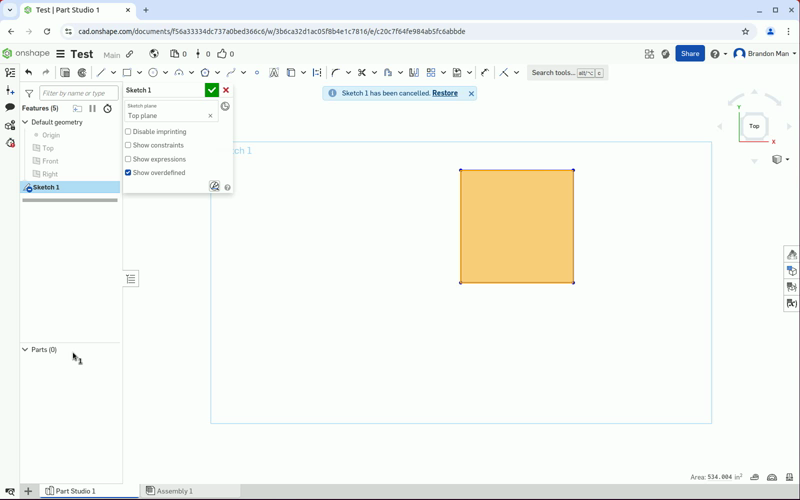
key(shift+y)
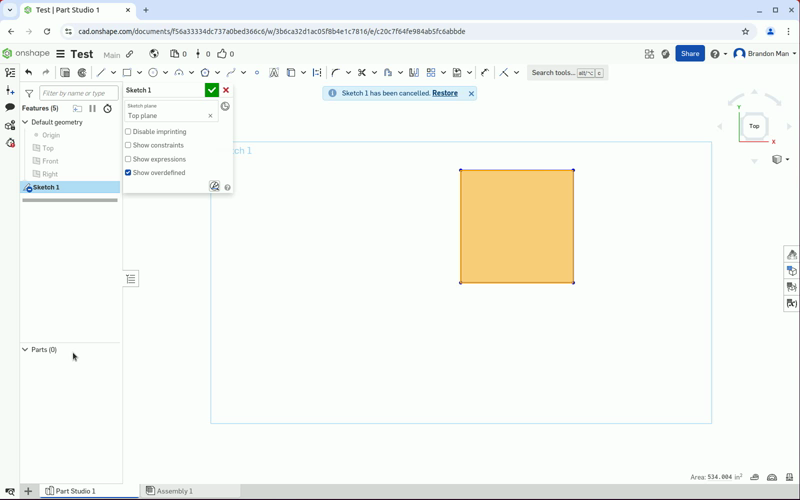
key(shift+e)
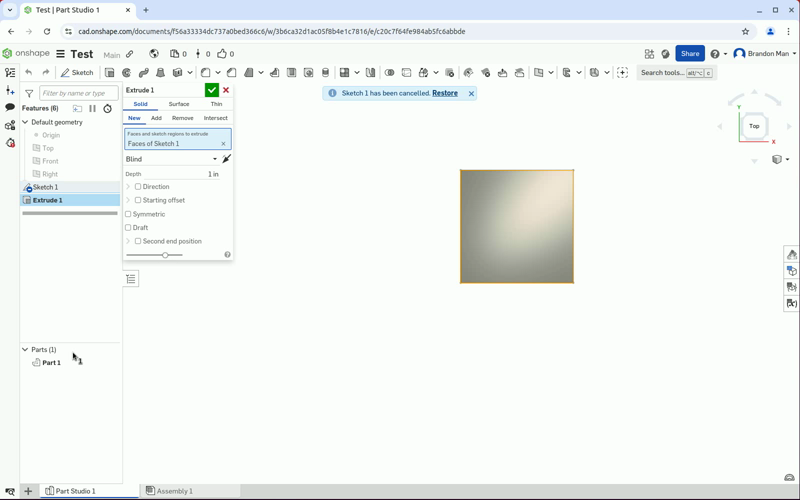
mouse_move(143, 106)
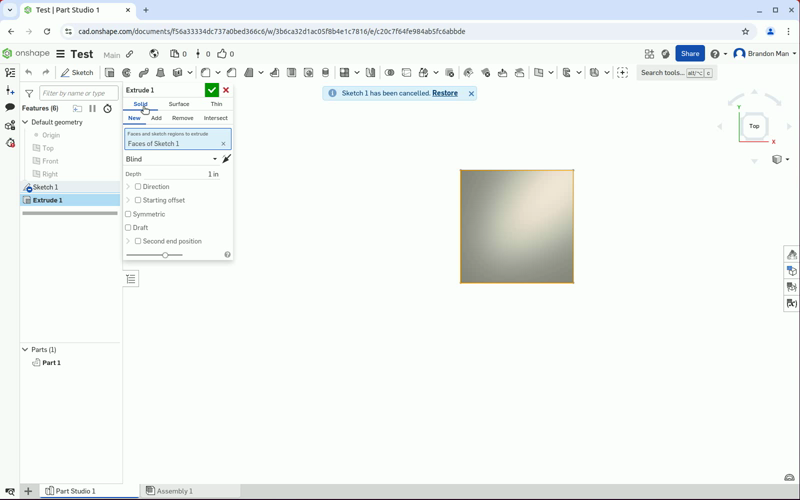
click(143, 106)
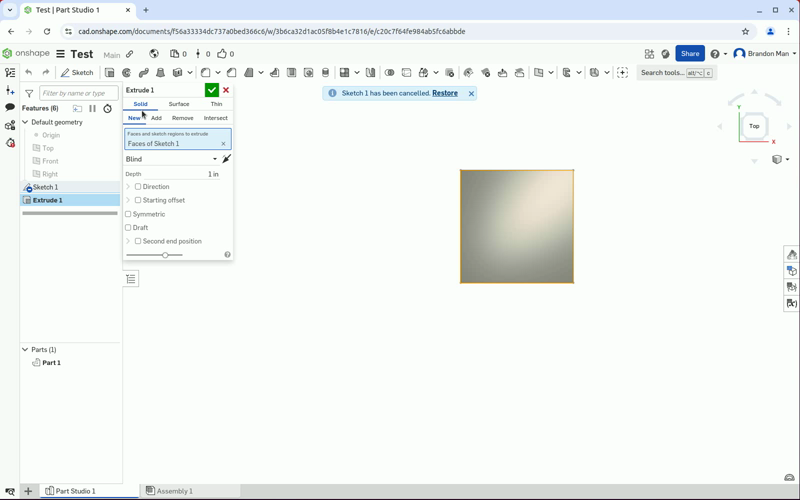
mouse_move(137, 120)
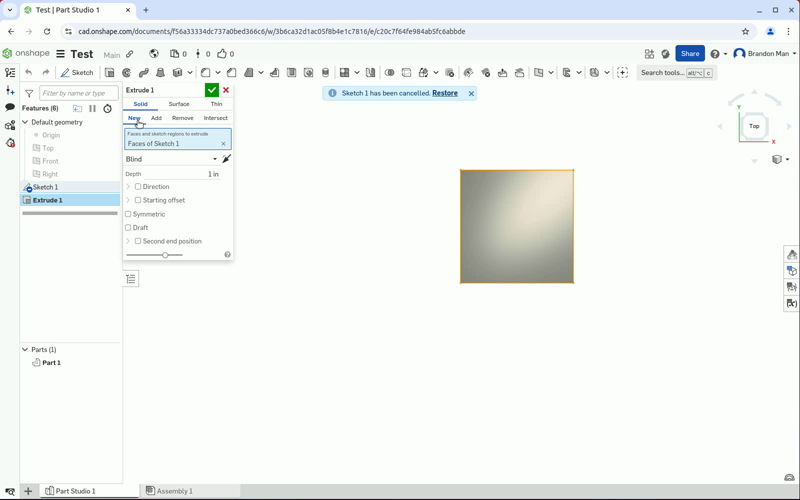
click(137, 120)
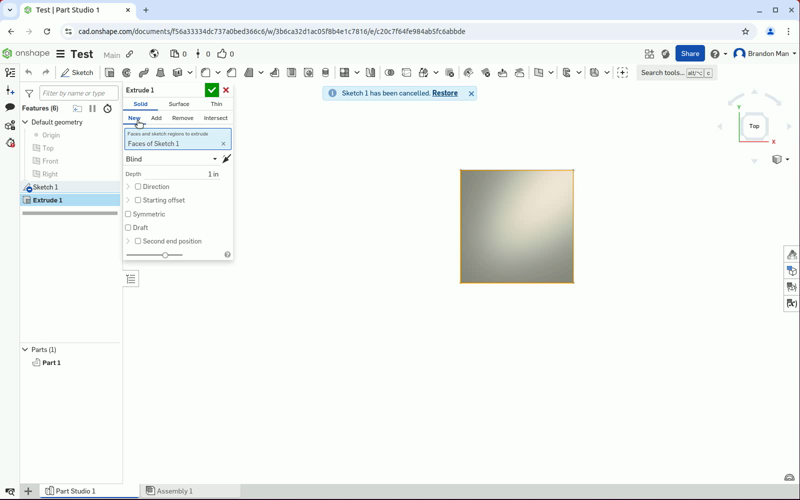
key(tab, 4)
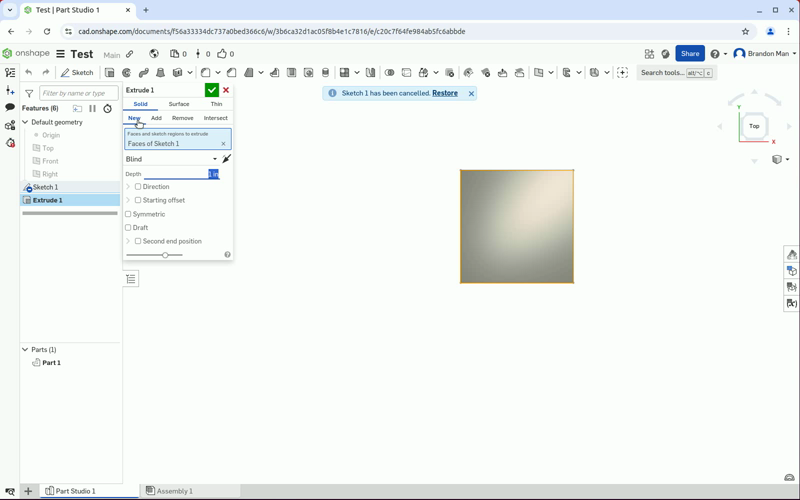
text(23.108)
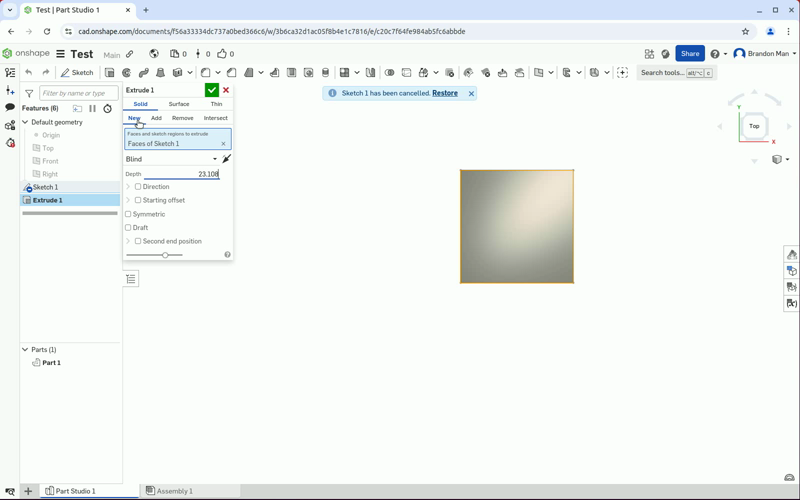
key(enter)
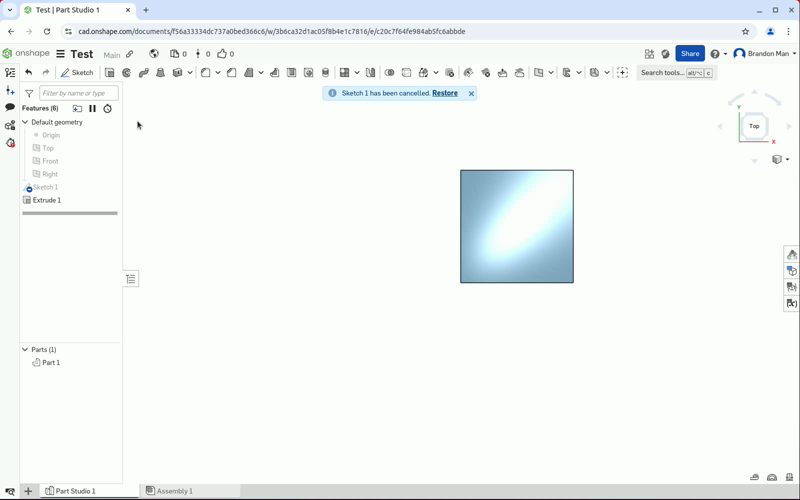
key(shift+h)
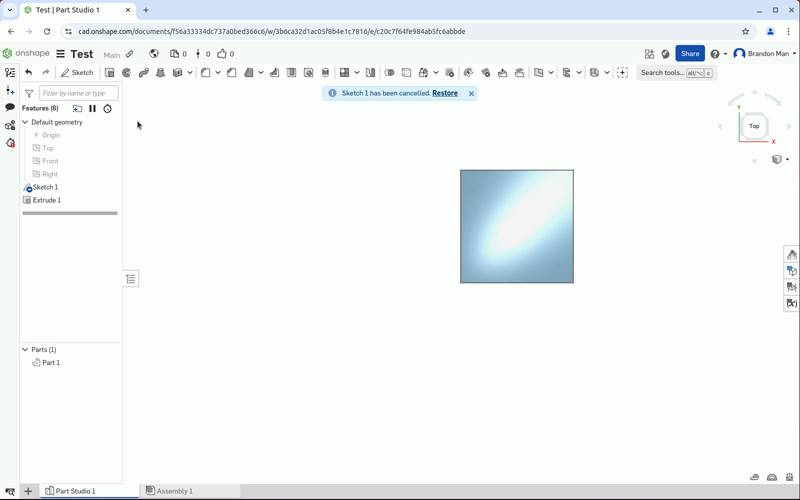
key(shift+h)
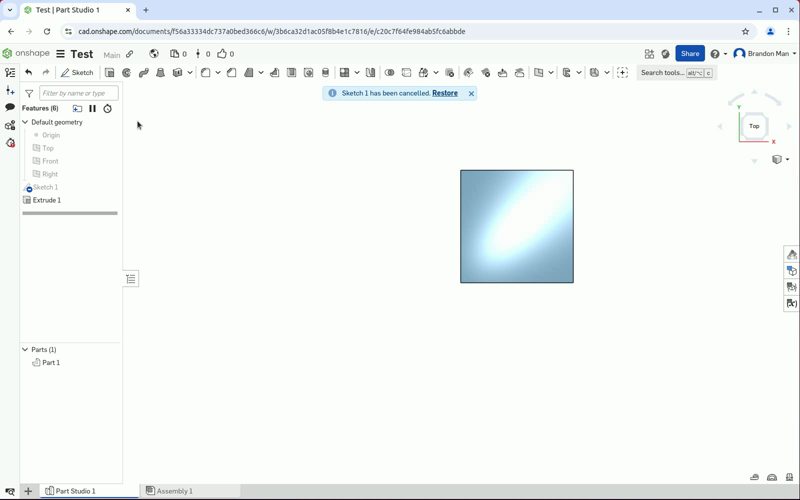
mouse_move(73, 189)
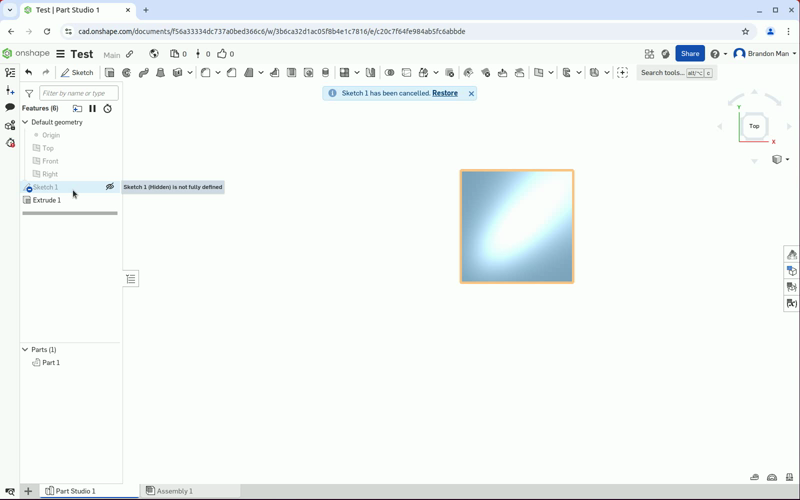
click(73, 189)
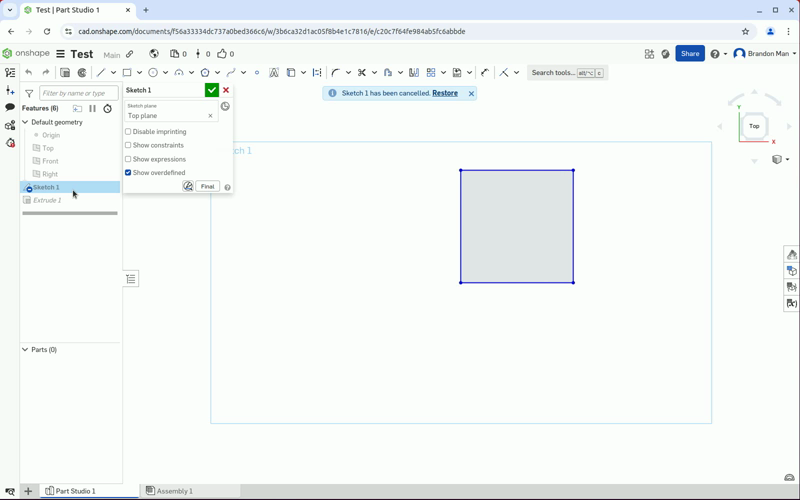
mouse_move(229, 92)
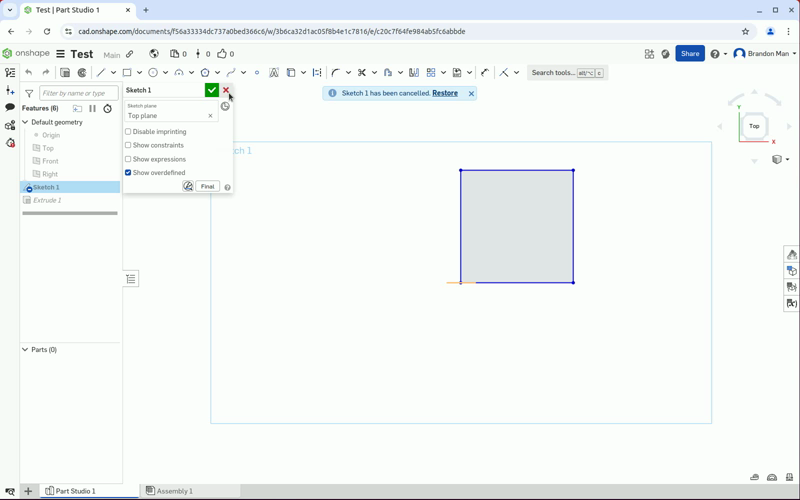
click(229, 92)
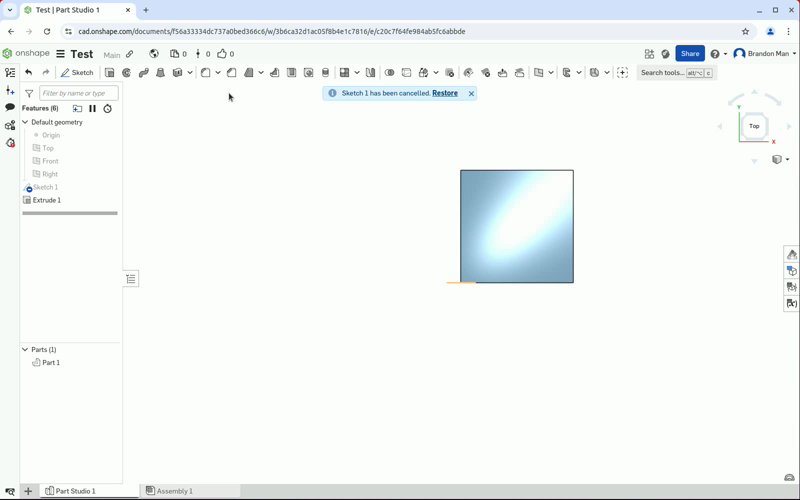
mouse_move(73, 352)
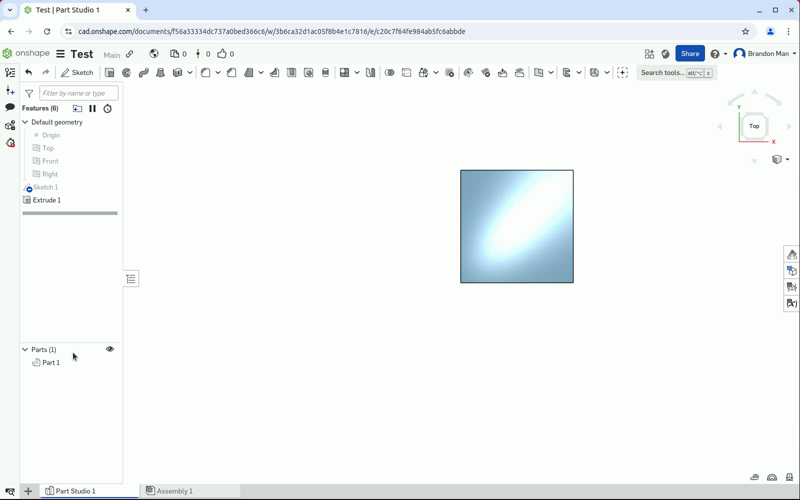
key(y)
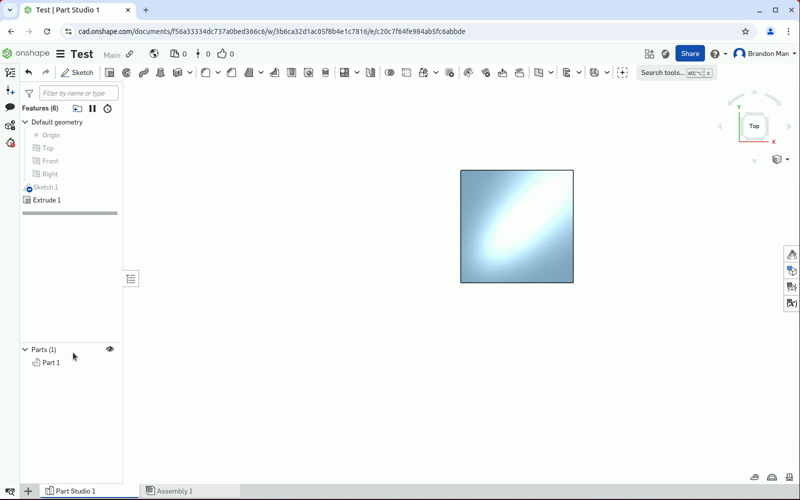
key(shift+p)
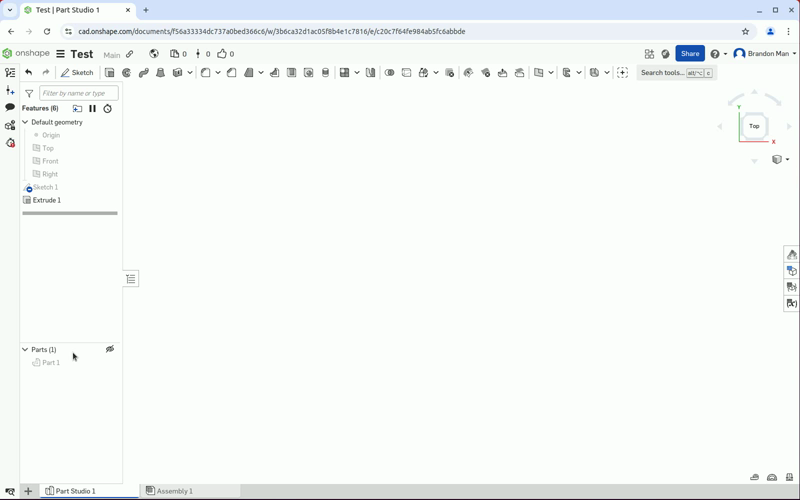
key(space)
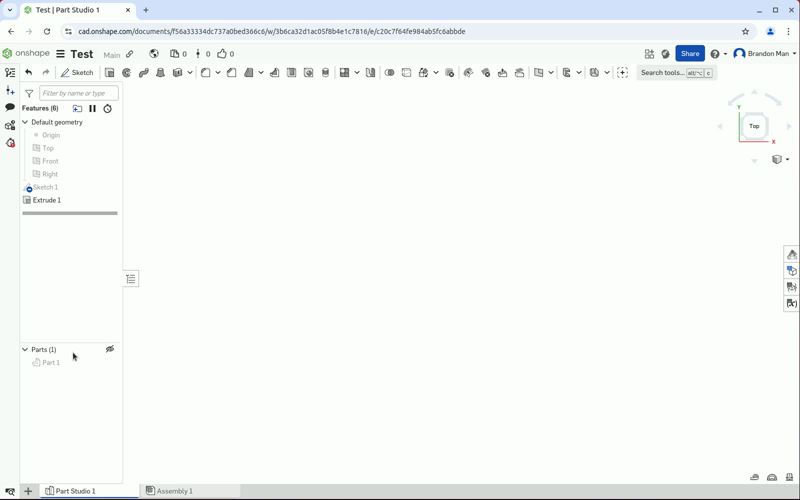
key_down(shift)
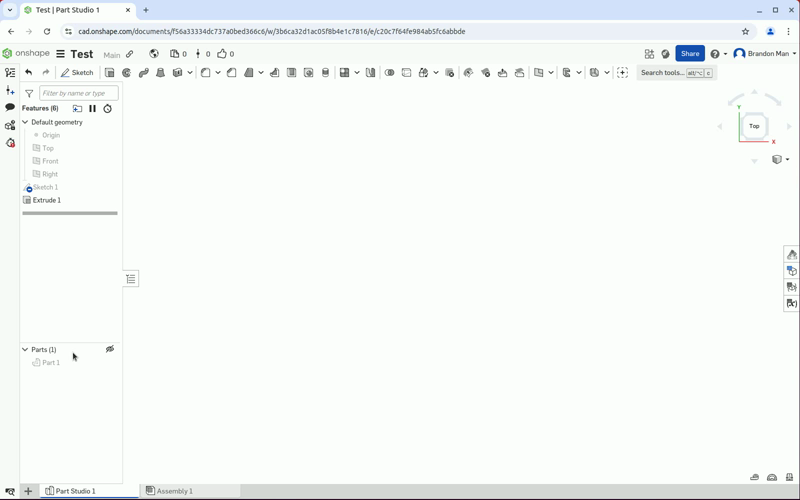
key(up)
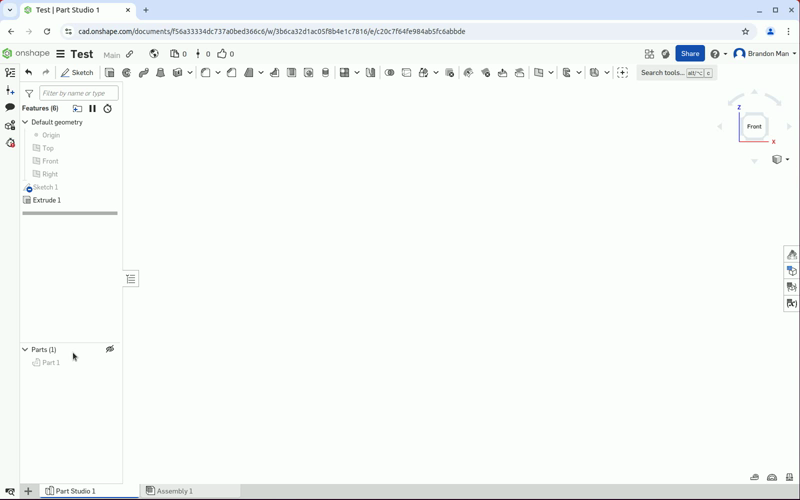
key_up(shift)
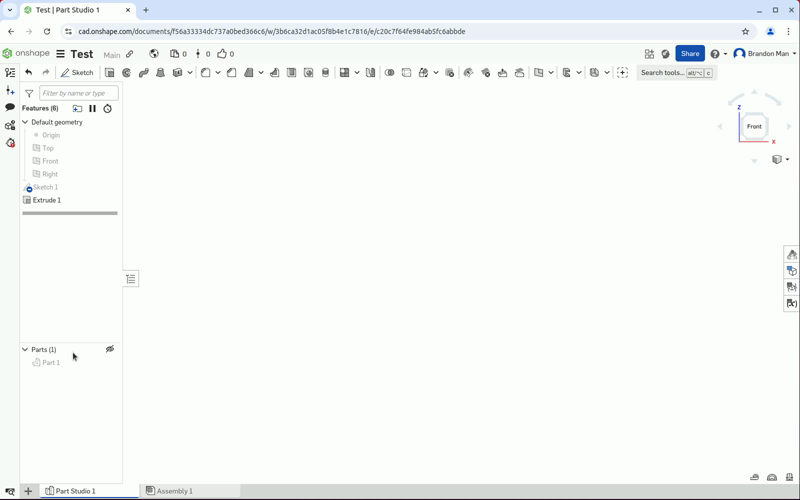
key(space)
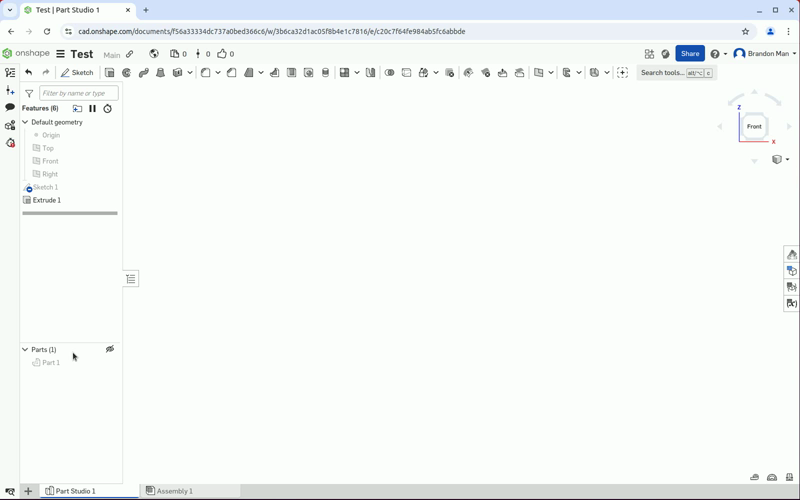
key_down(shift)
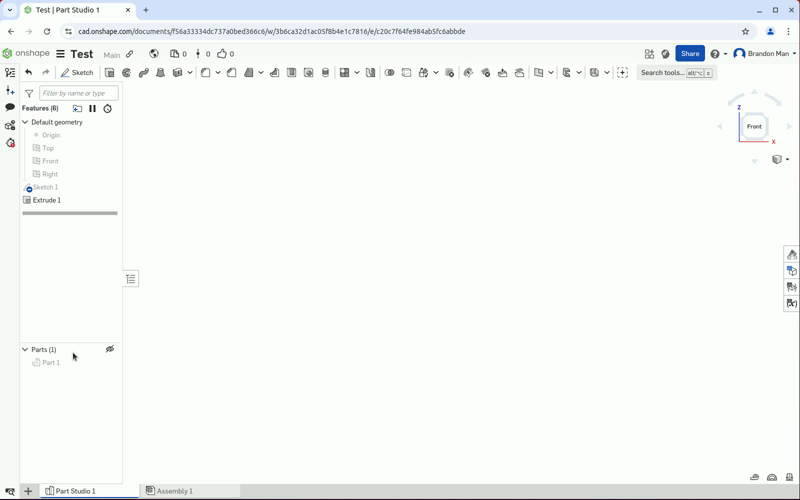
key(left)
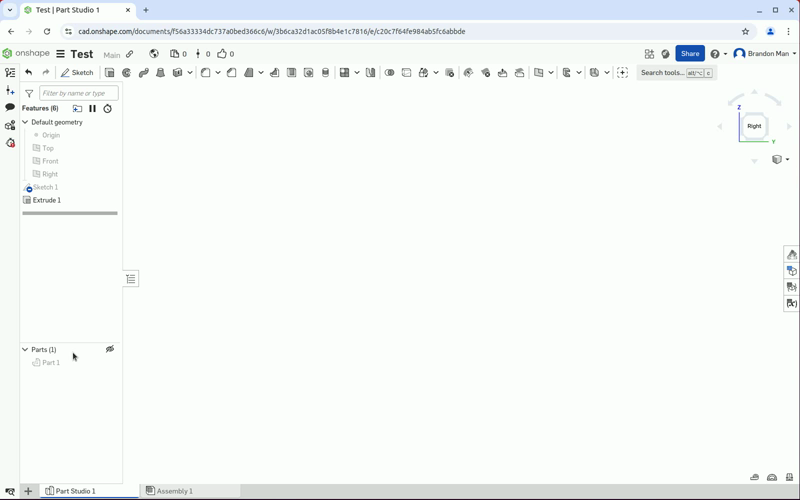
key_up(shift)
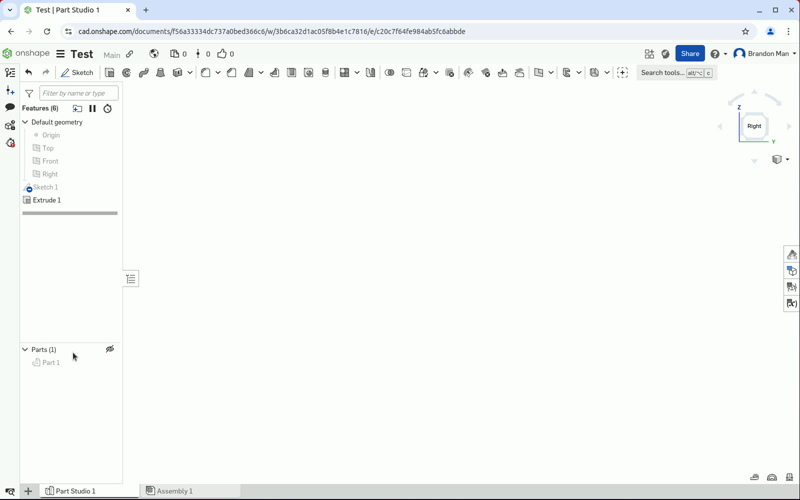
mouse_move(73, 352)
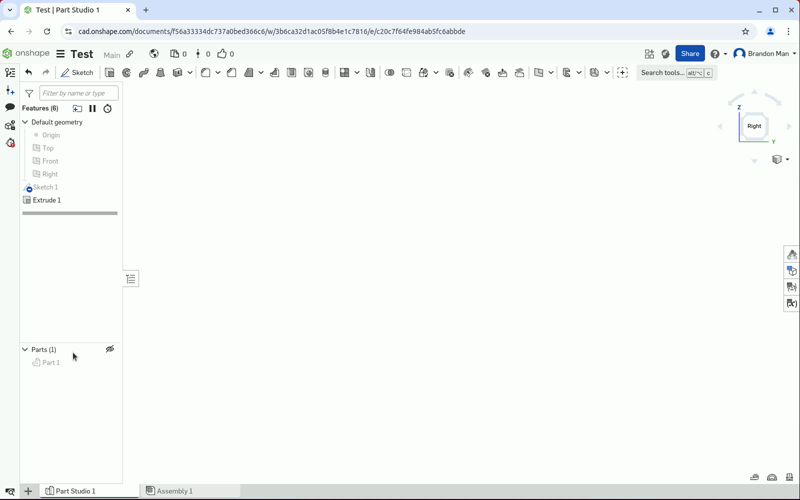
key(shift+y)
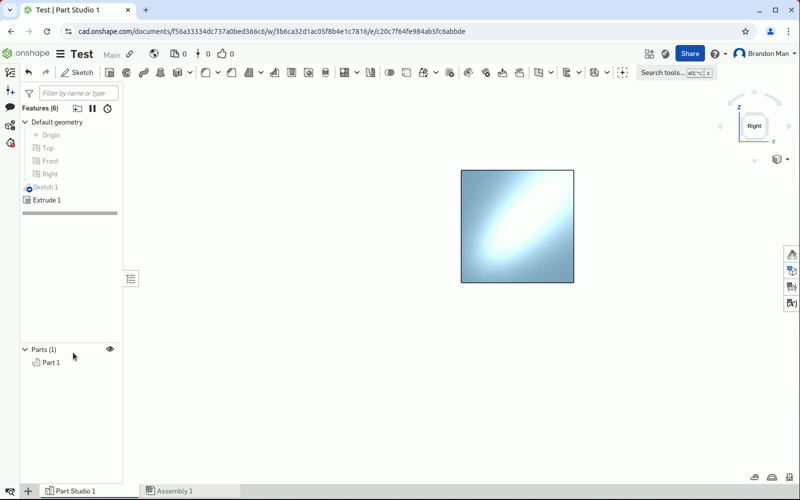
mouse_move(541, 75)
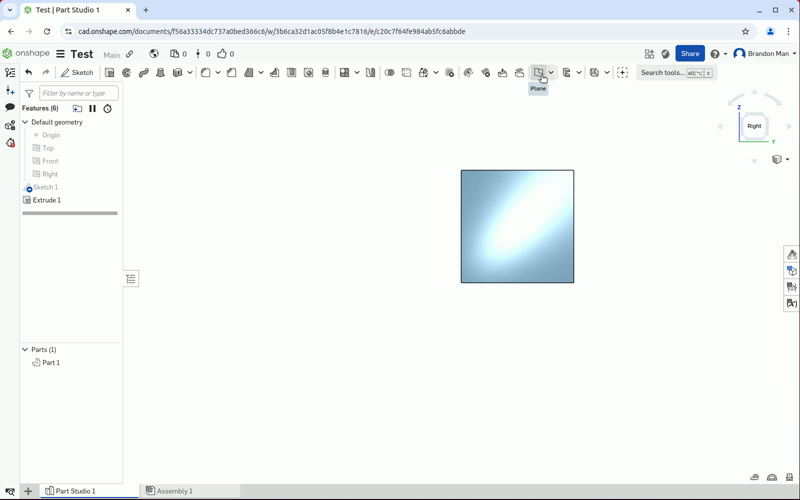
click(541, 75)
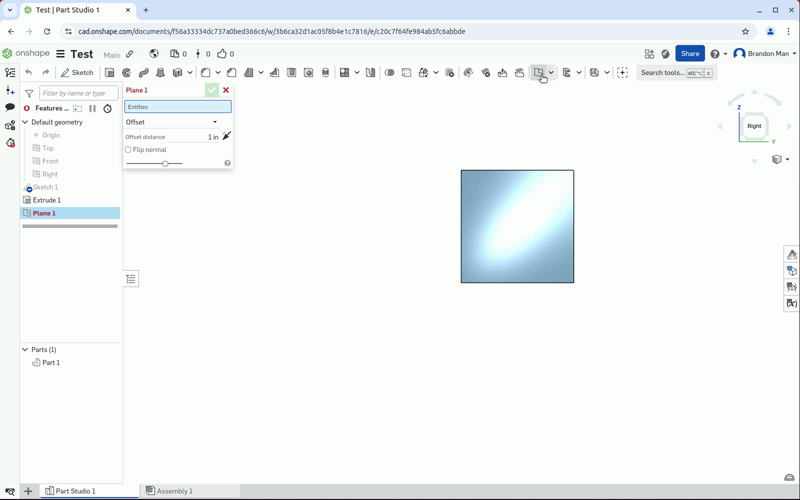
mouse_move(73, 176)
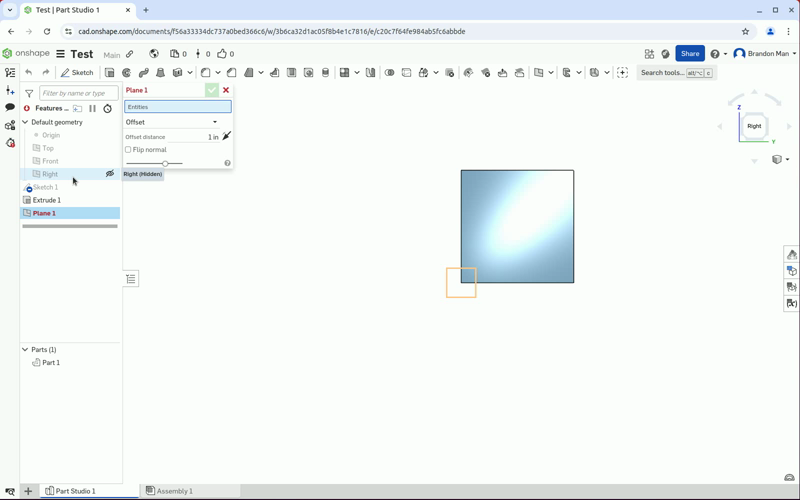
click(73, 176)
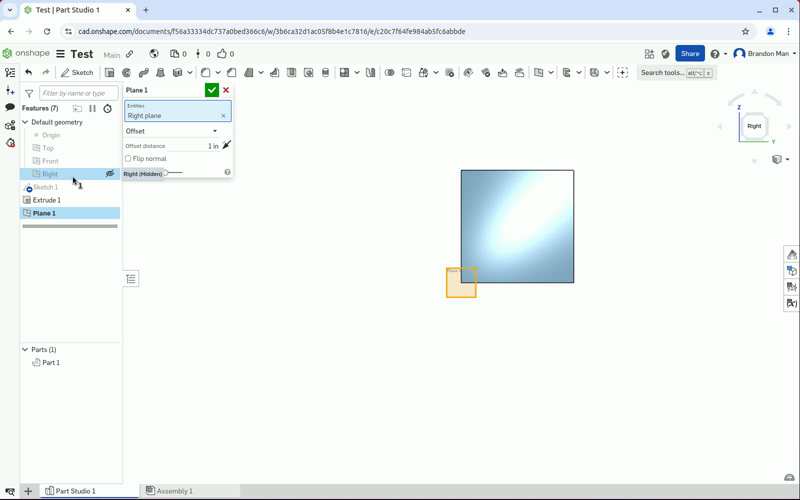
key(tab, 2)
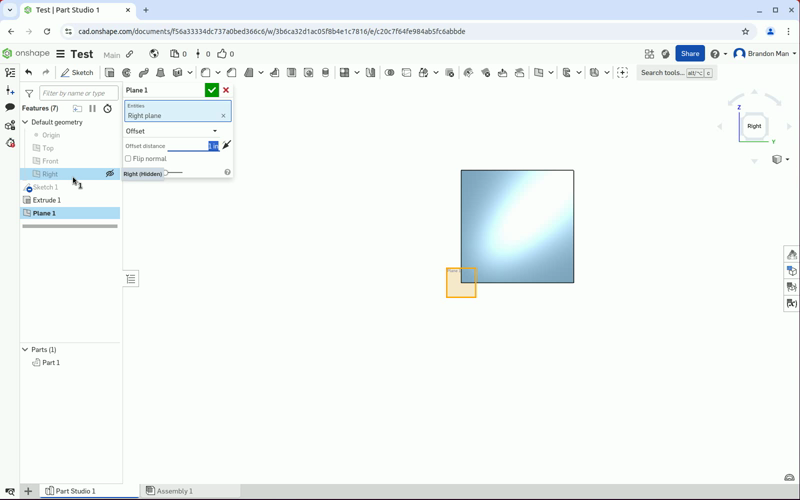
text(23.108)
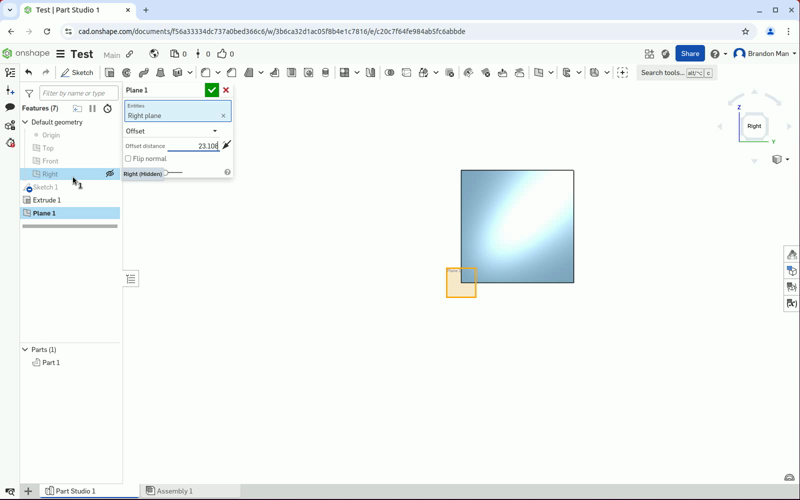
key(enter, 2)
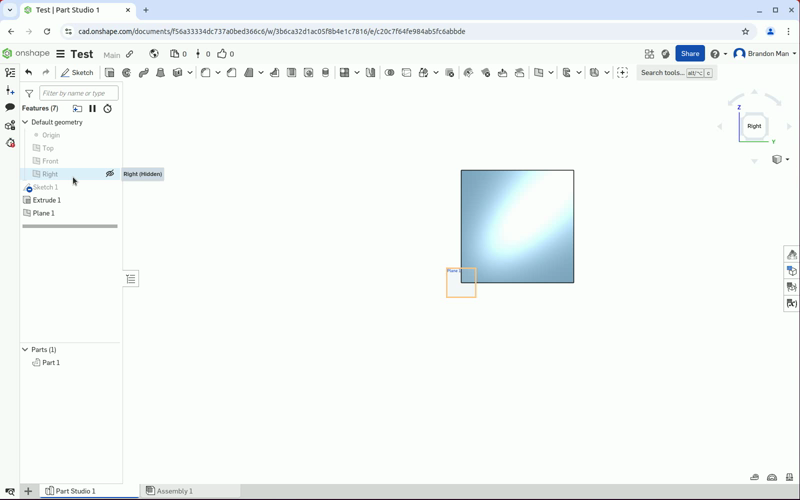
key(shift+s)
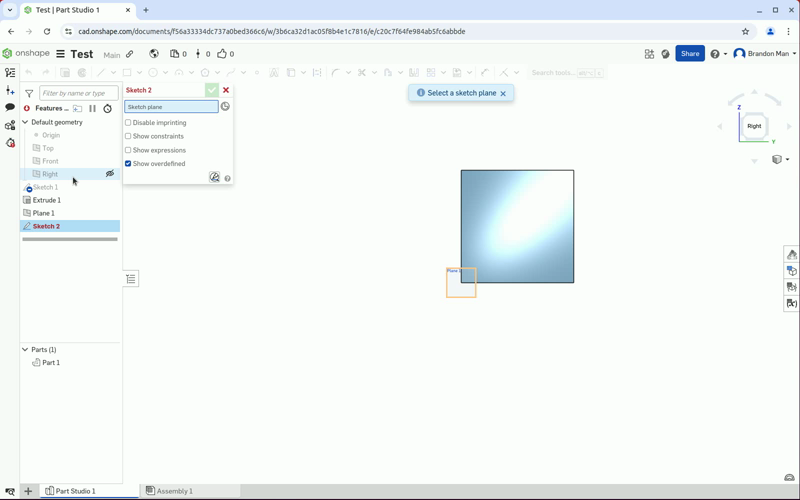
mouse_move(73, 215)
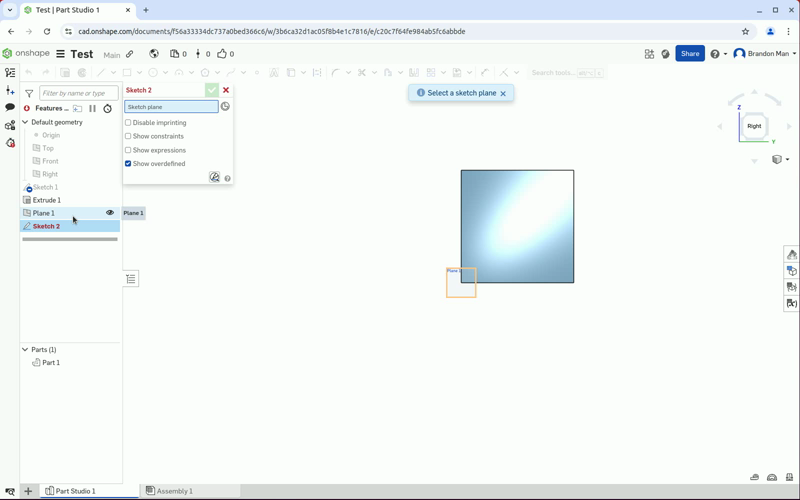
click(73, 215)
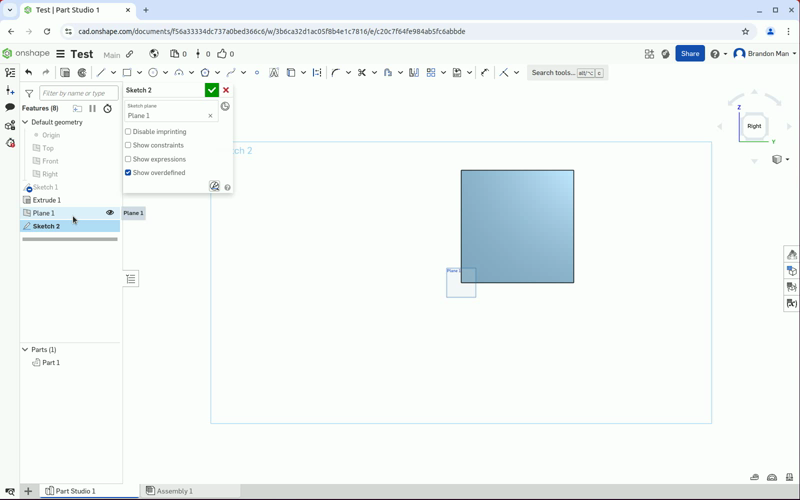
mouse_move(73, 352)
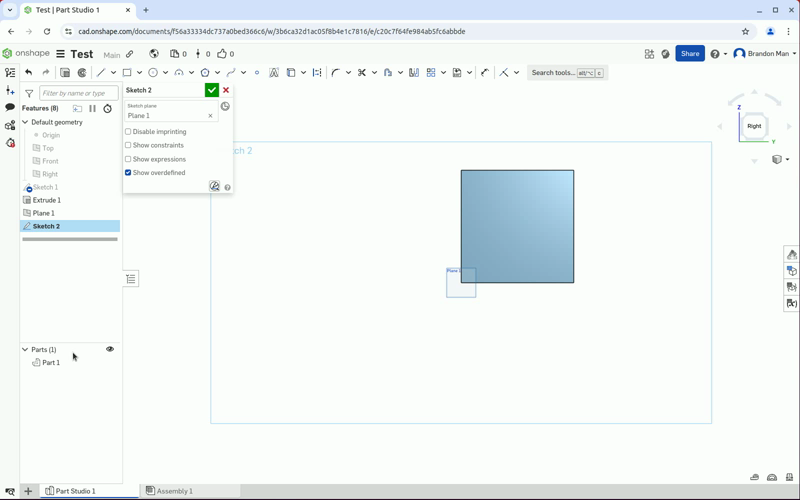
key(y)
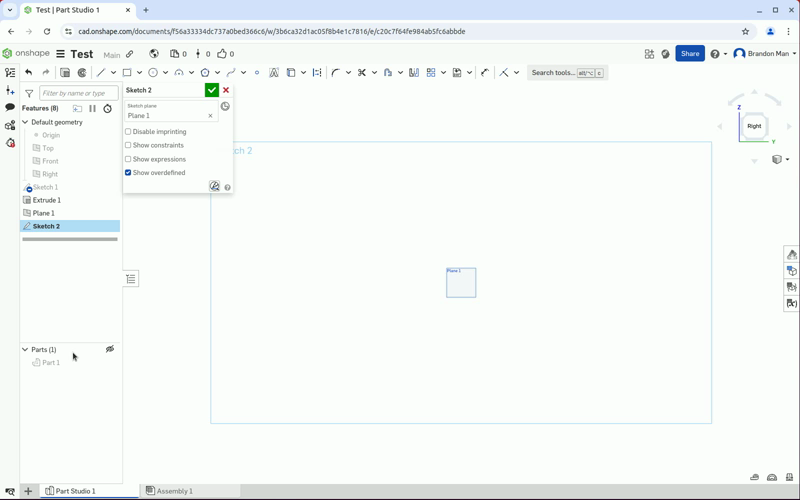
key(l)
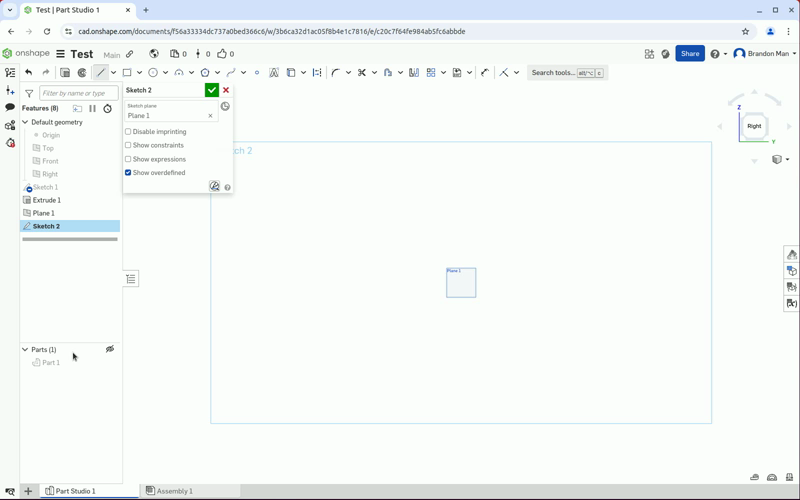
key_down(shift)
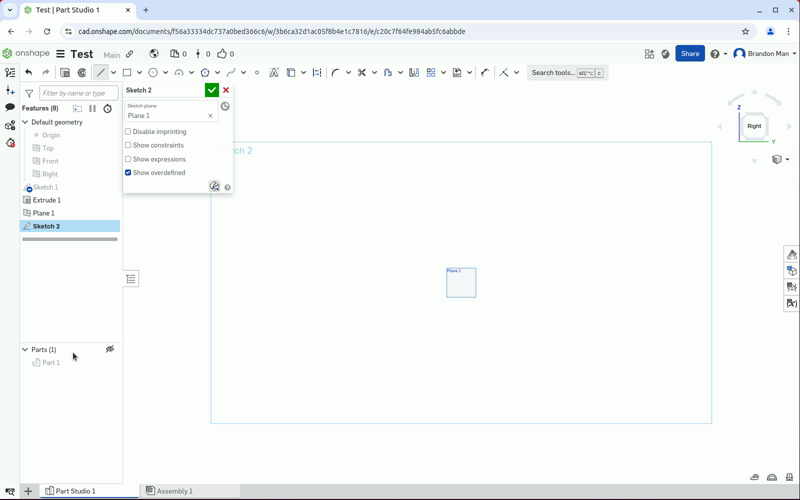
mouse_move(505, 282)
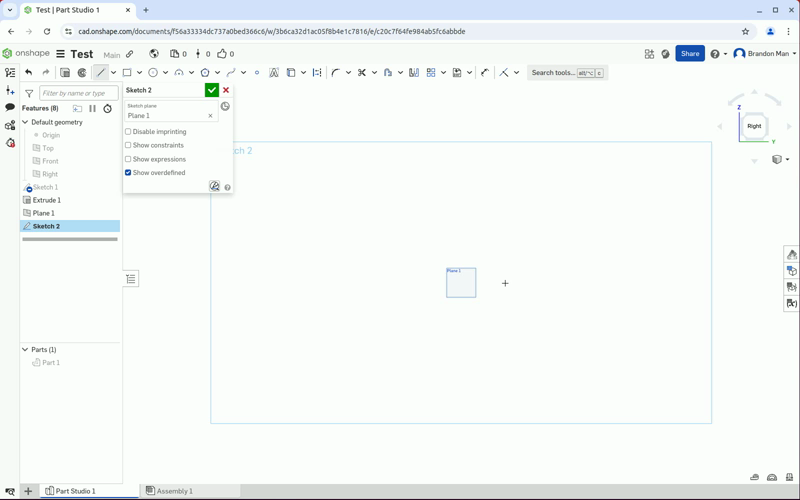
click(505, 282)
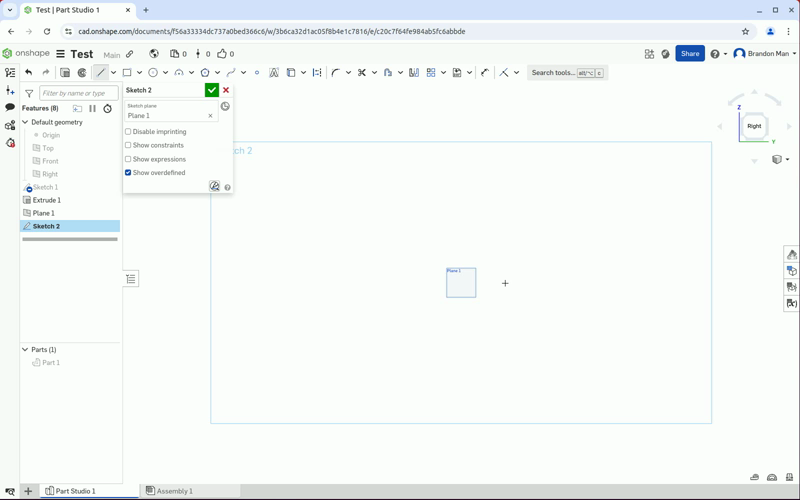
key_up(shift)
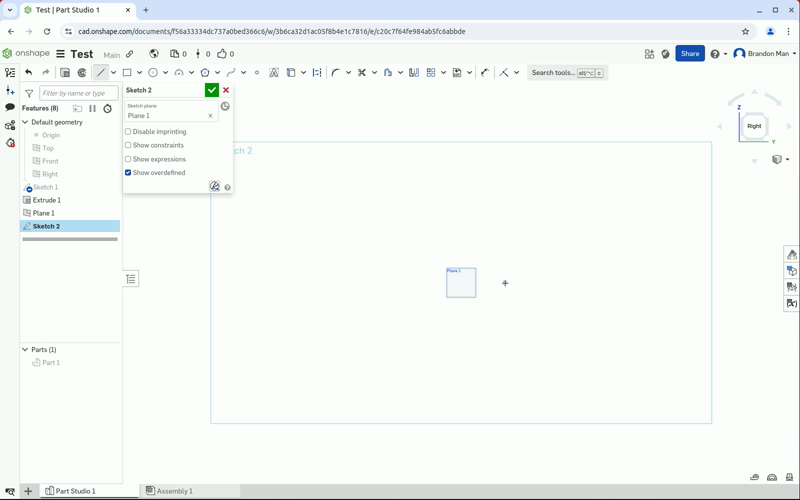
key_down(shift)
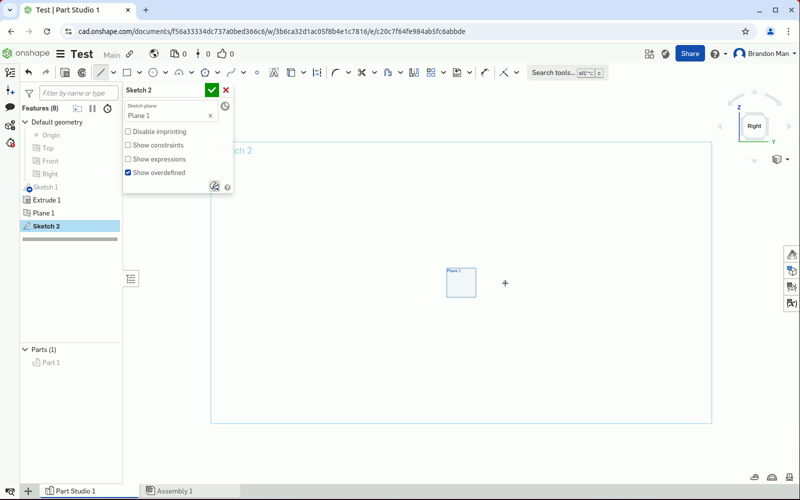
mouse_move(535, 282)
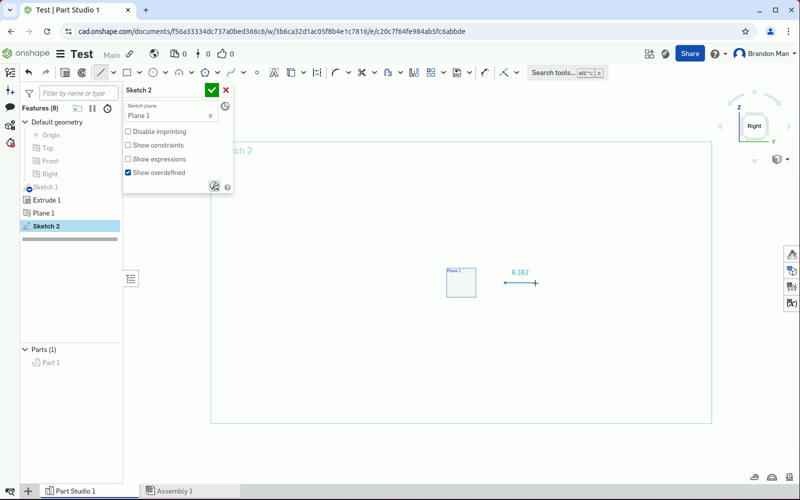
mouse_move(550, 282)
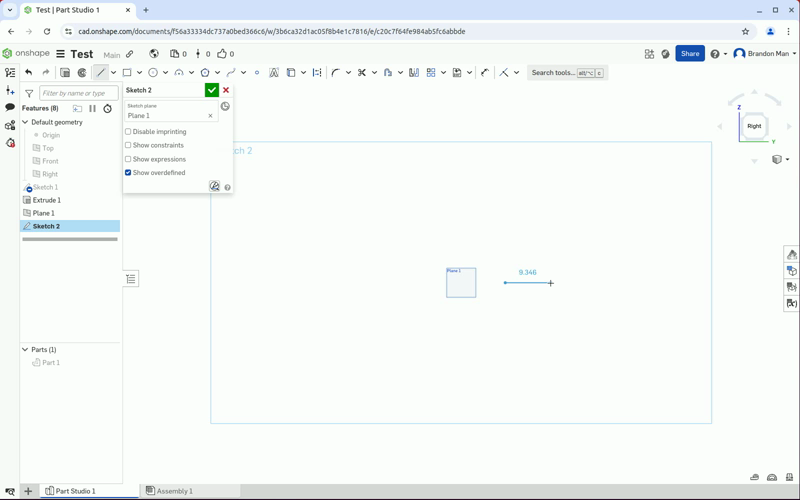
click(550, 282)
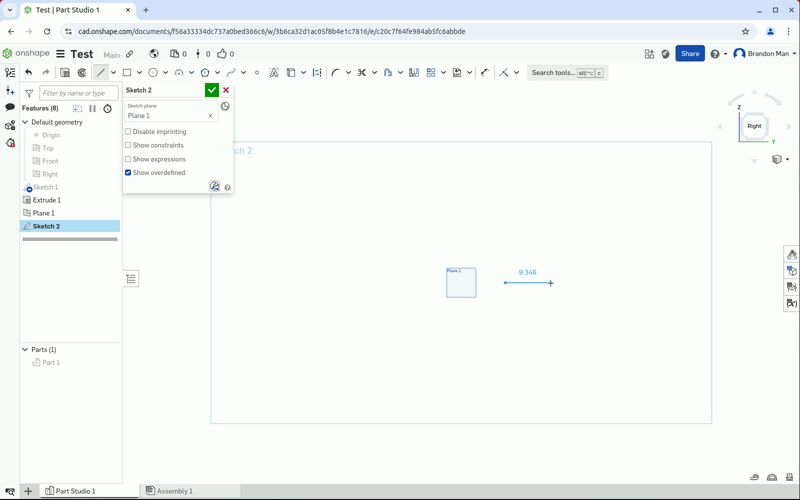
key_up(shift)
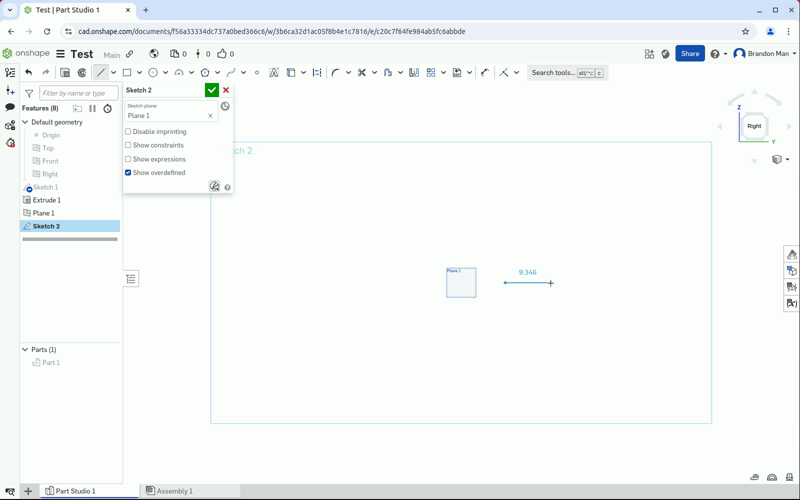
key_down(shift)
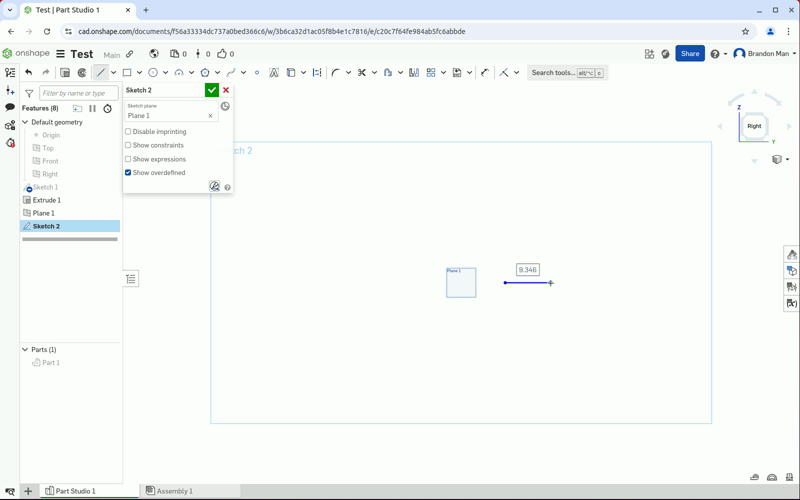
mouse_move(580, 282)
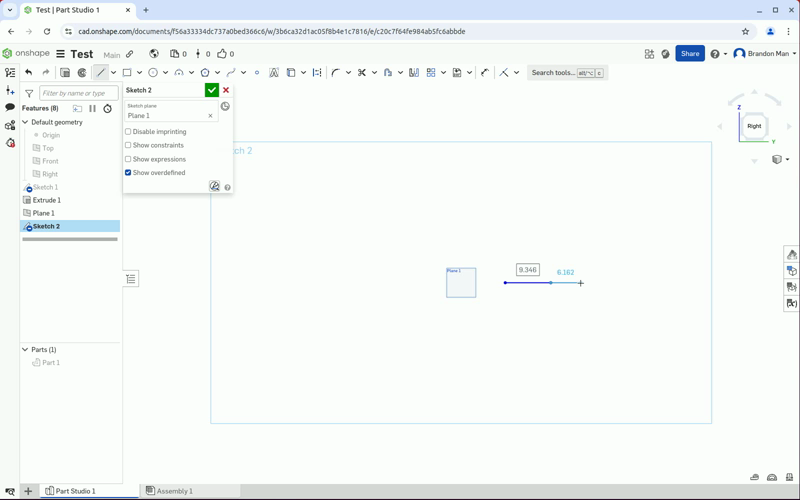
mouse_move(550, 260)
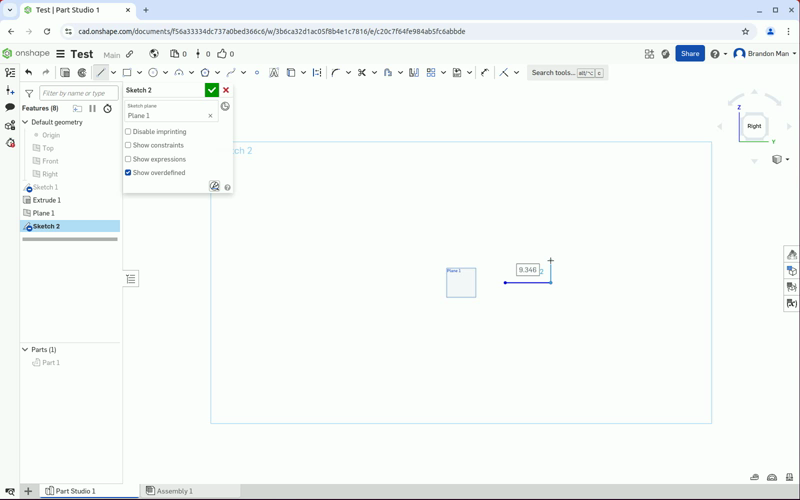
click(550, 260)
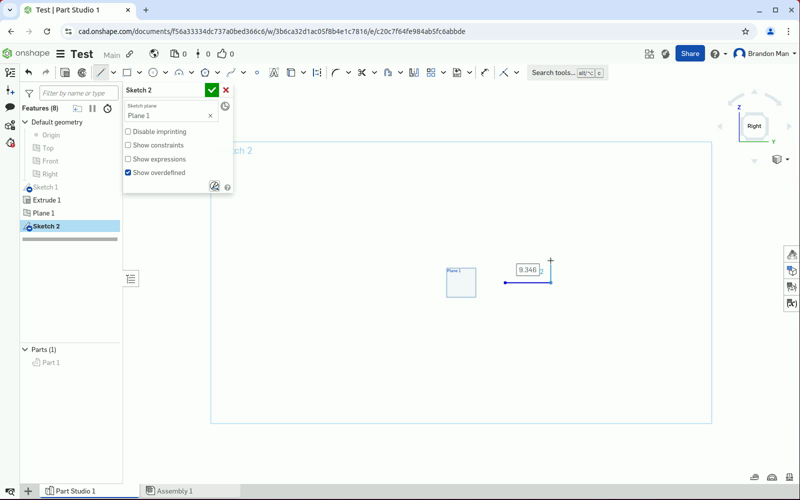
key_up(shift)
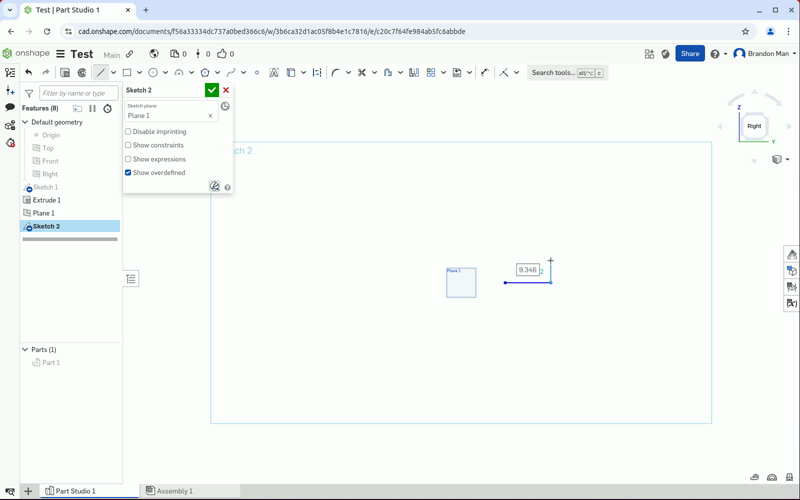
key_down(shift)
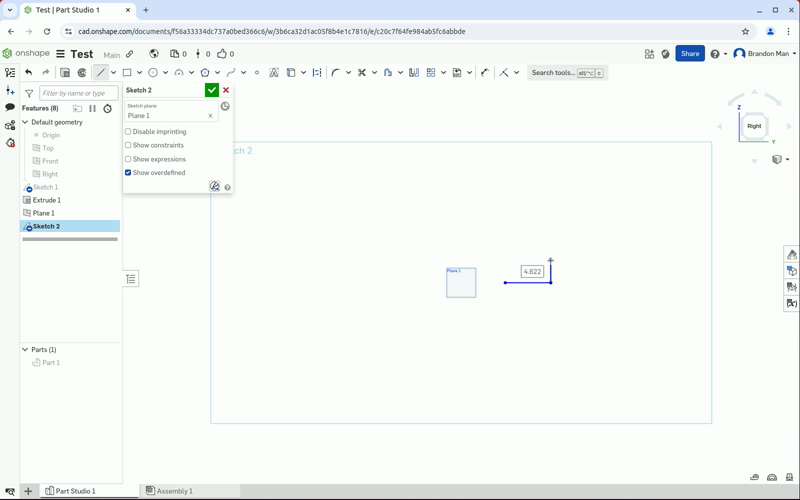
mouse_move(580, 260)
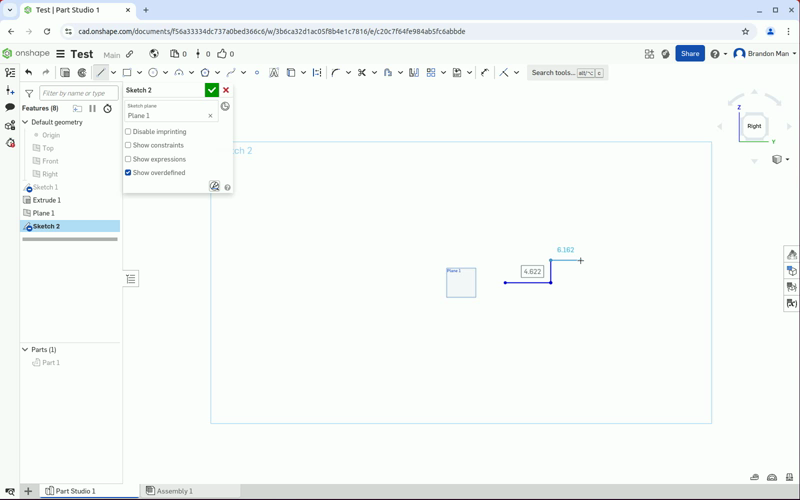
mouse_move(505, 260)
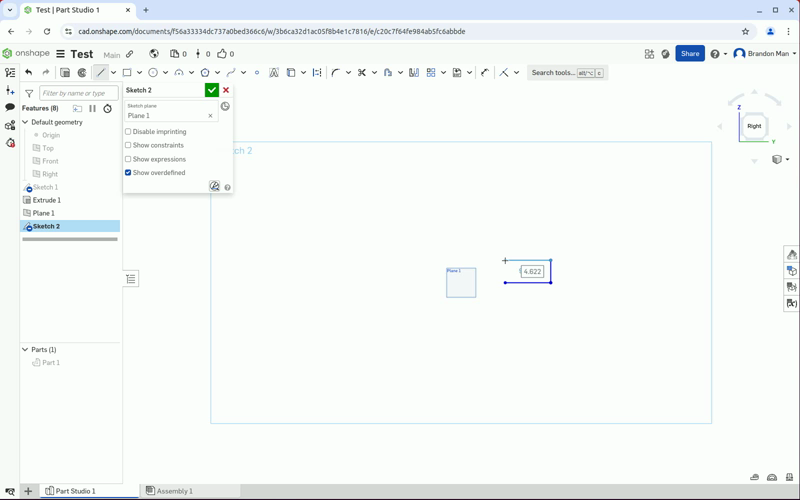
click(505, 260)
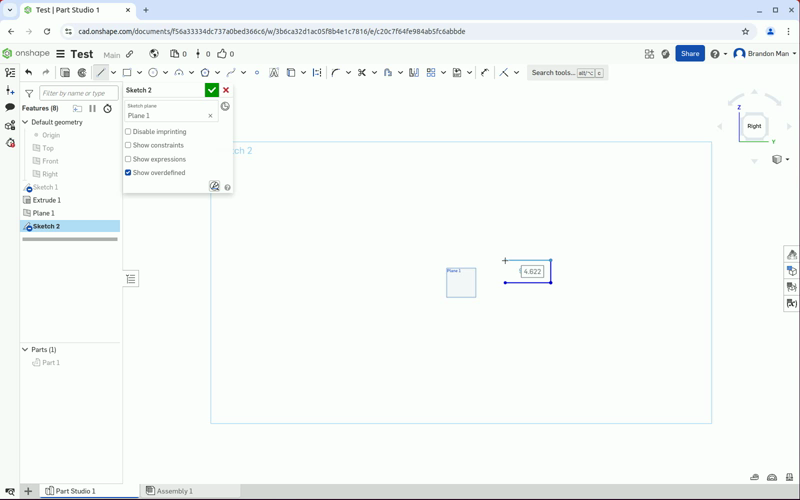
key_up(shift)
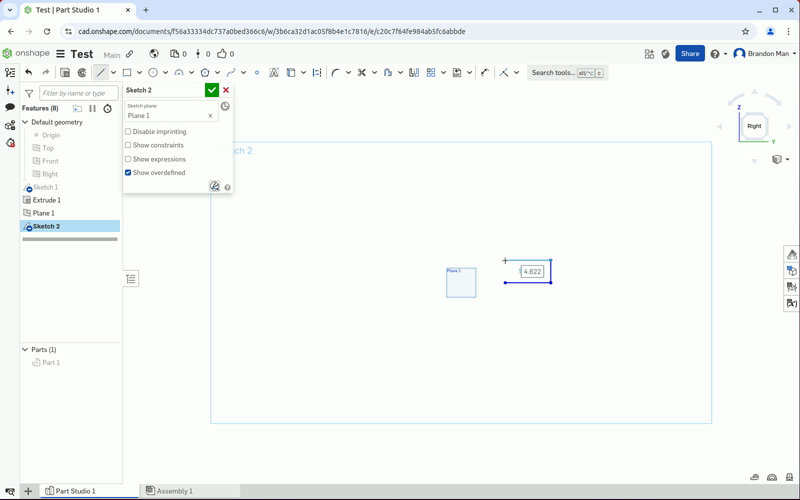
mouse_move(535, 260)
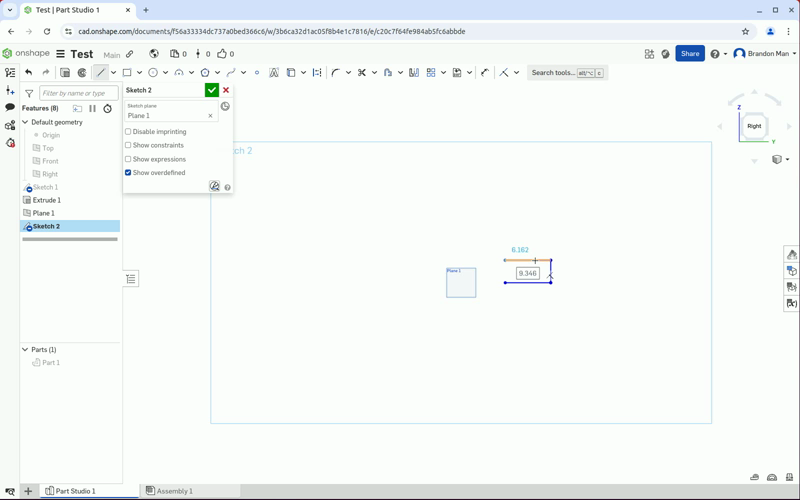
key_down(shift)
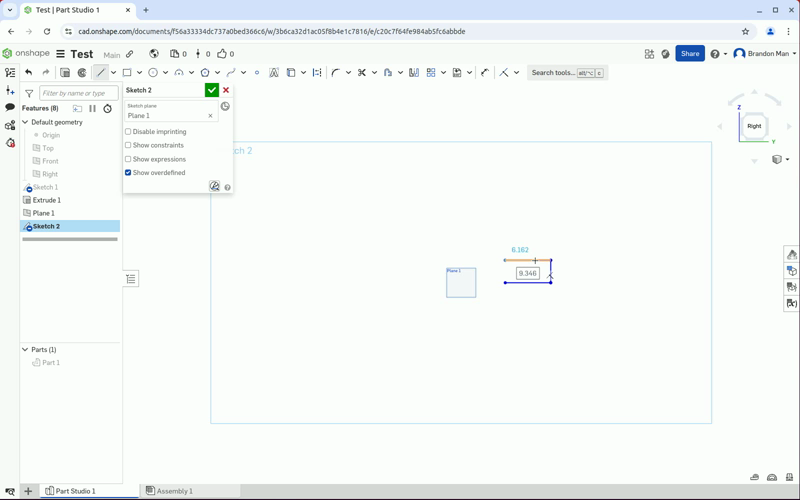
mouse_move(505, 282)
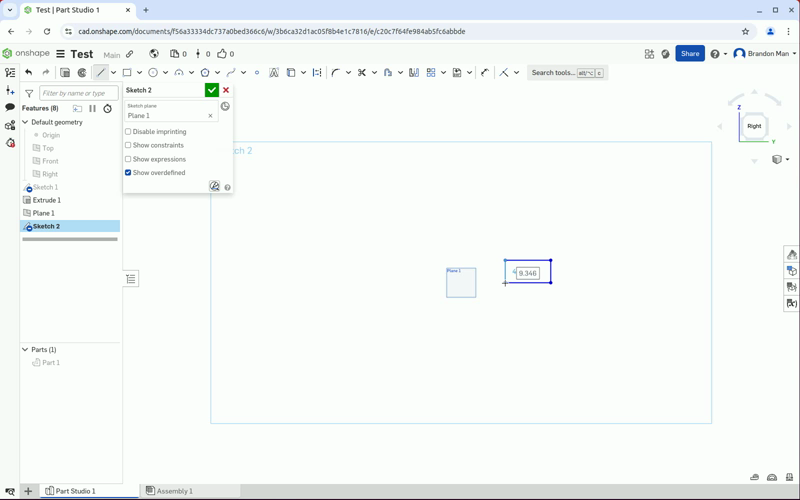
key_up(shift)
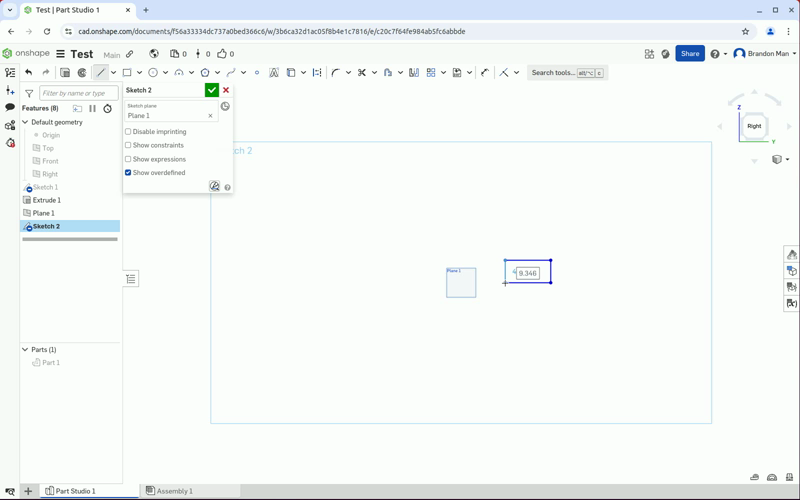
click(505, 282)
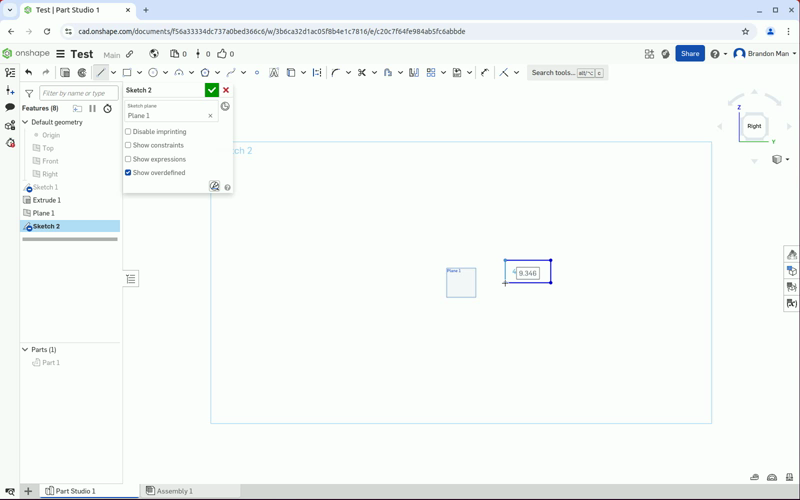
key(esc)
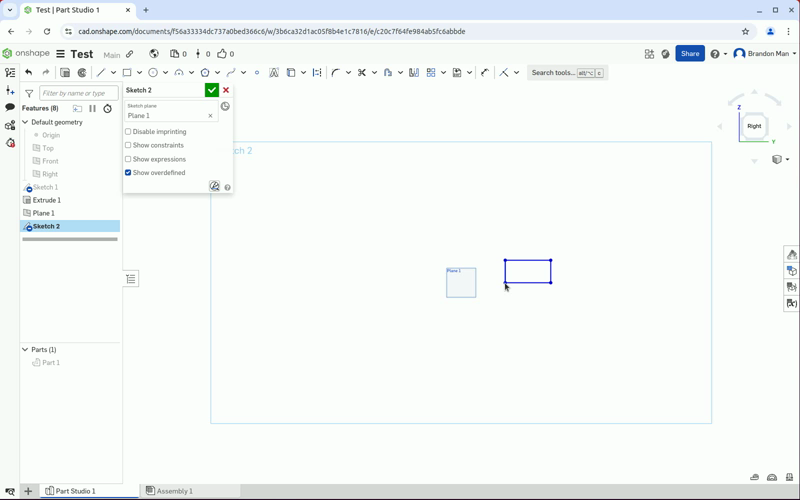
mouse_move(546, 272)
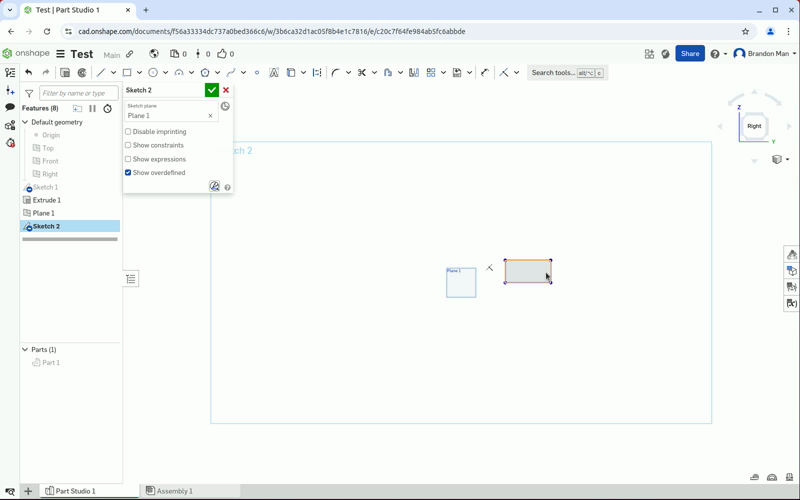
scroll(6)
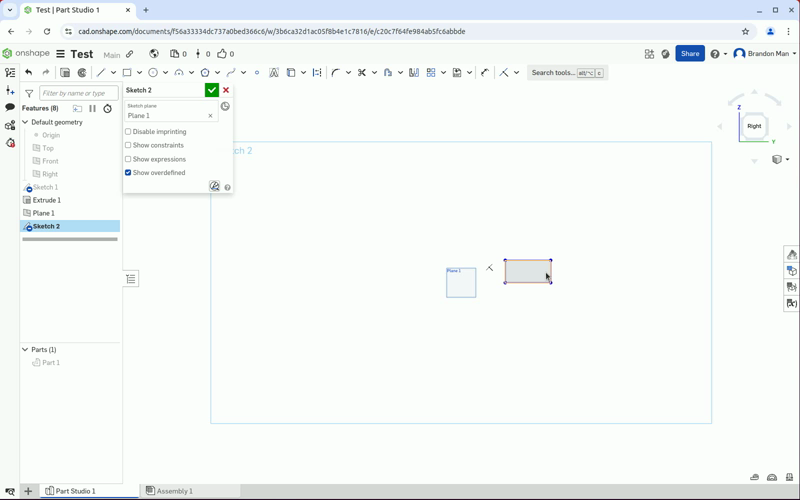
scroll(6)
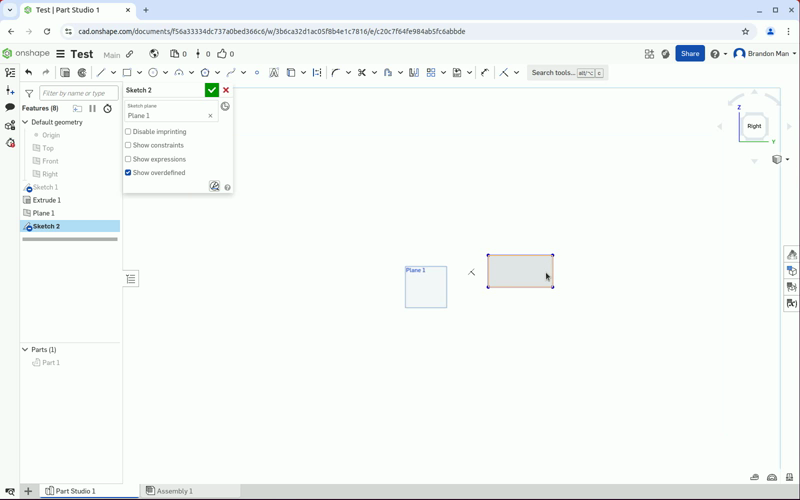
scroll(6)
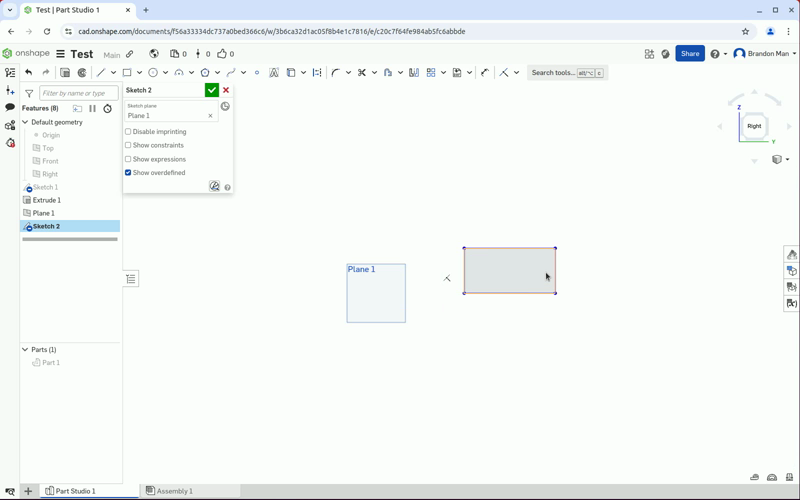
scroll(6)
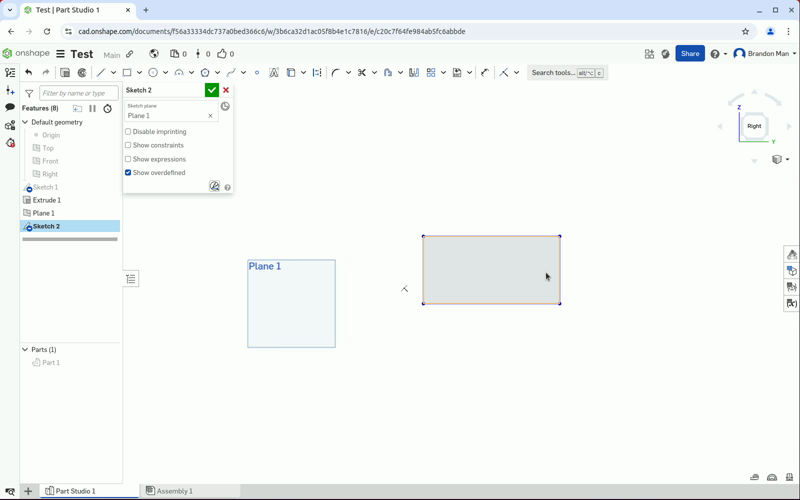
scroll(6)
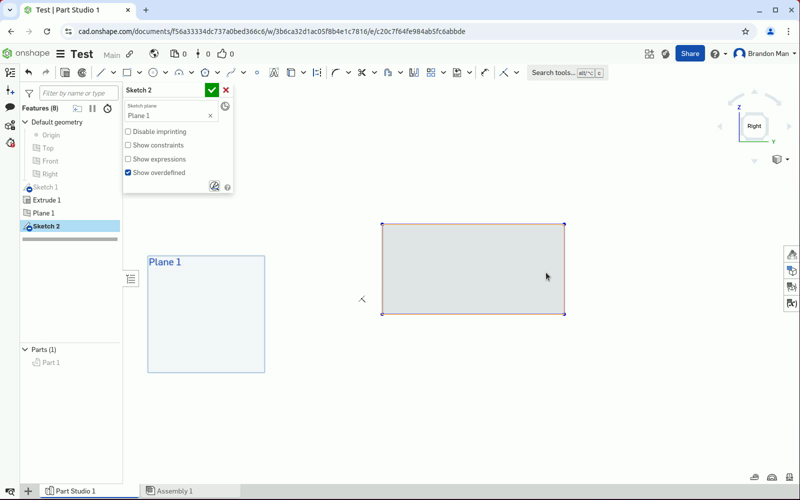
scroll(6)
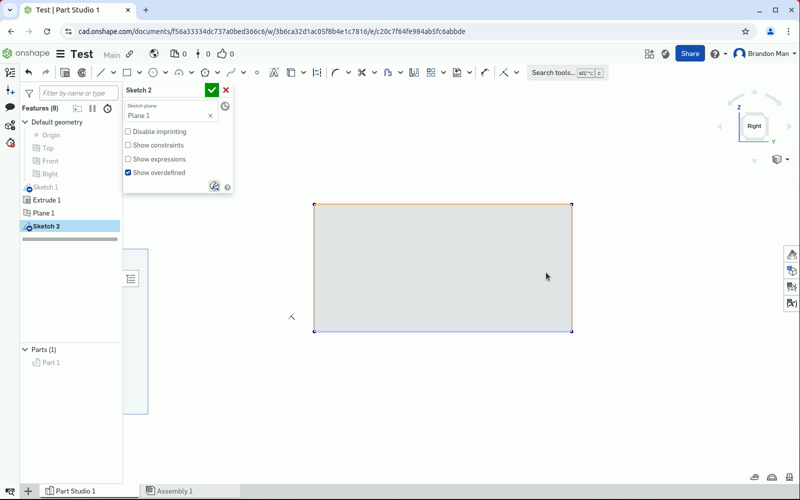
scroll(6)
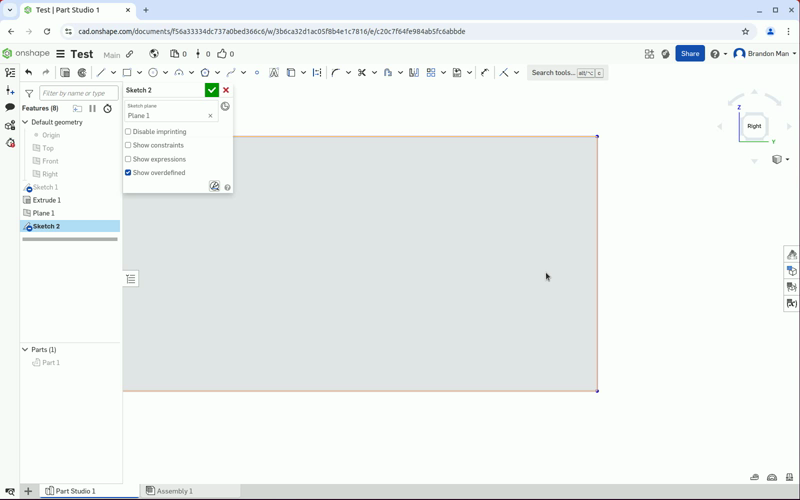
click(546, 272)
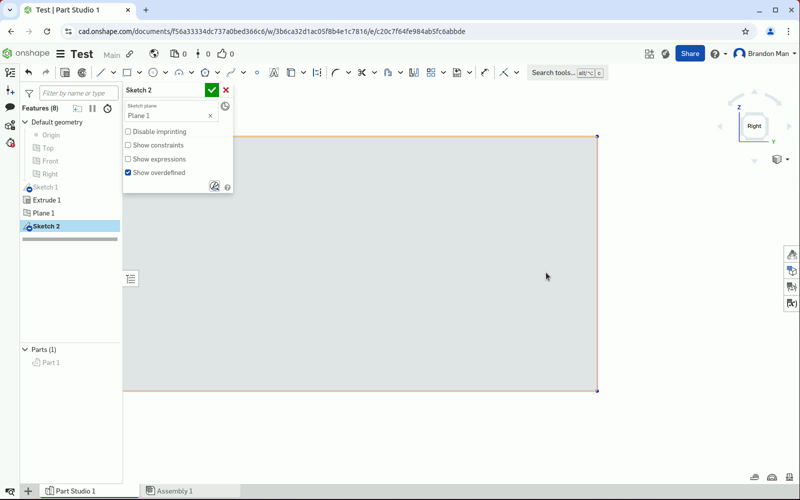
scroll(-6)
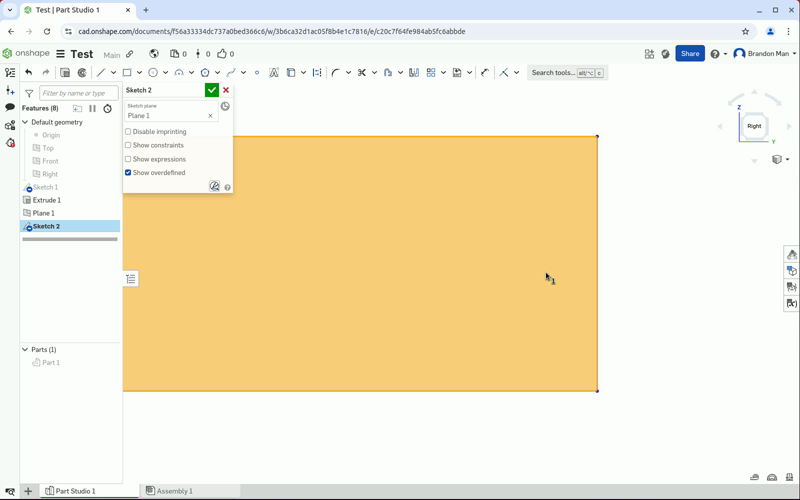
scroll(-6)
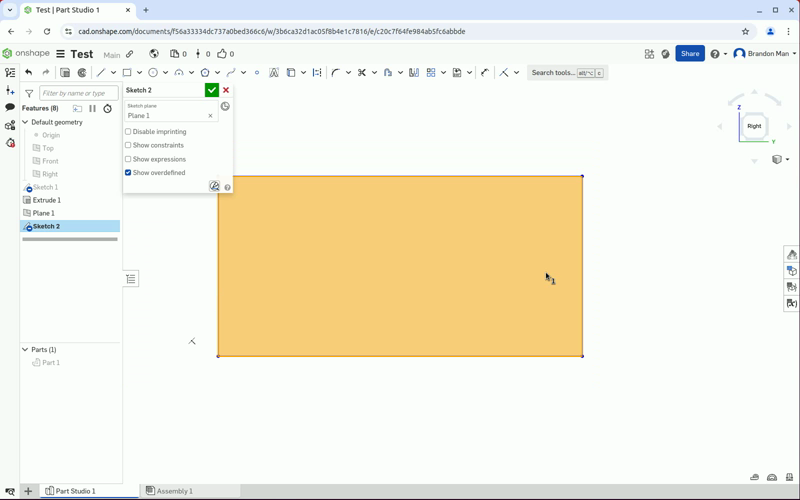
scroll(-6)
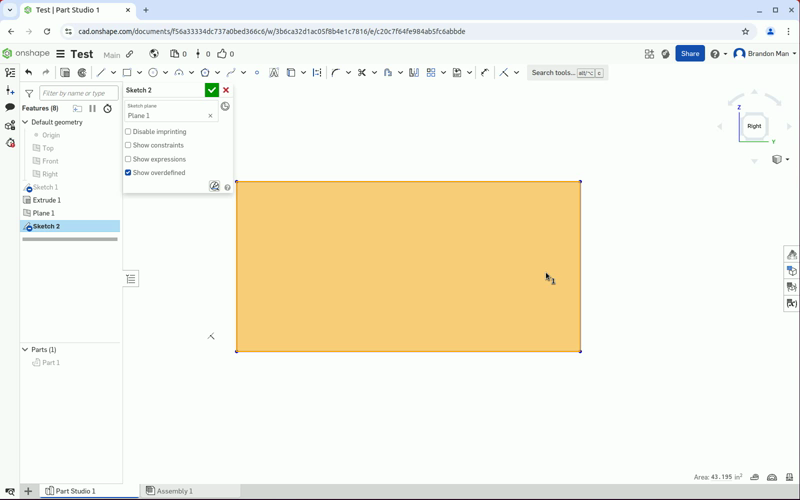
scroll(-6)
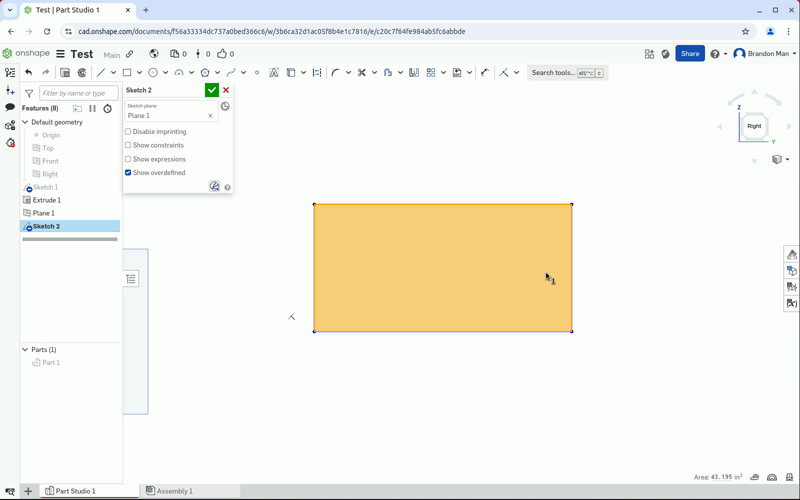
scroll(-6)
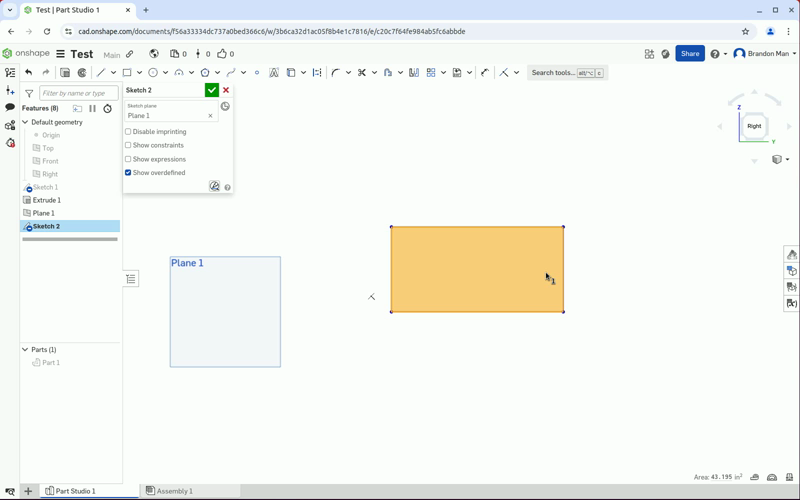
scroll(-6)
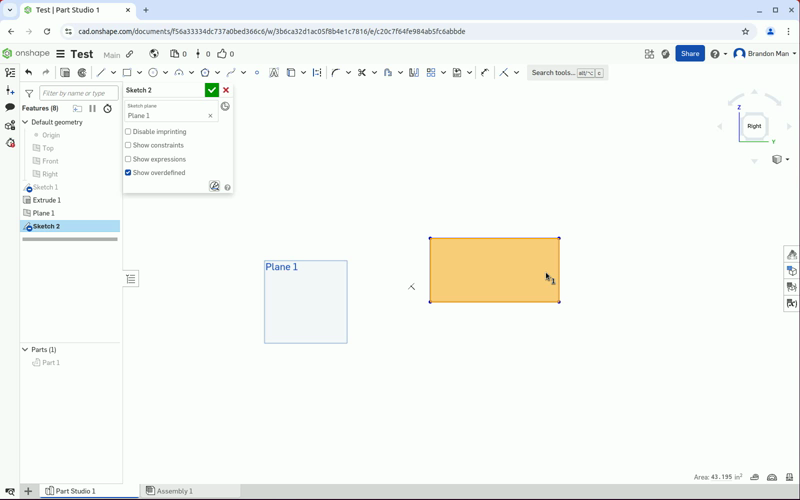
scroll(-6)
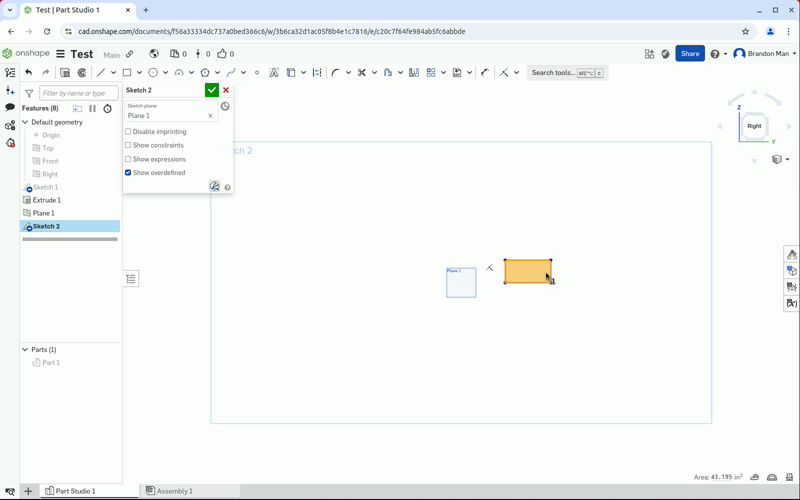
mouse_move(73, 352)
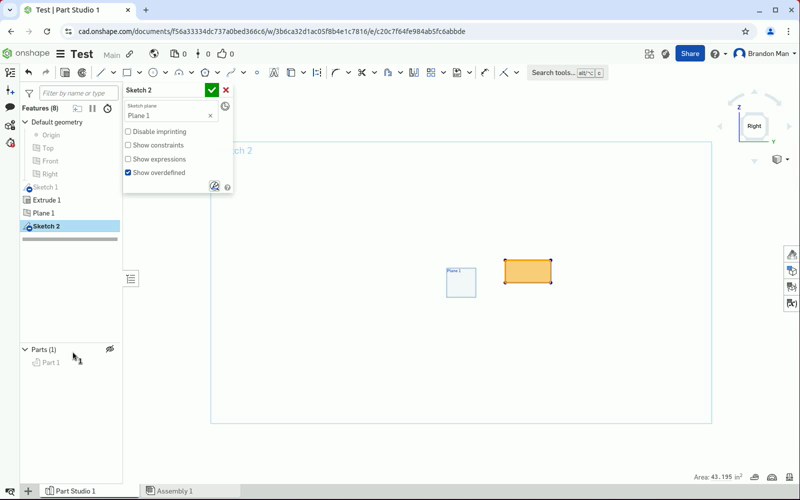
key(shift+y)
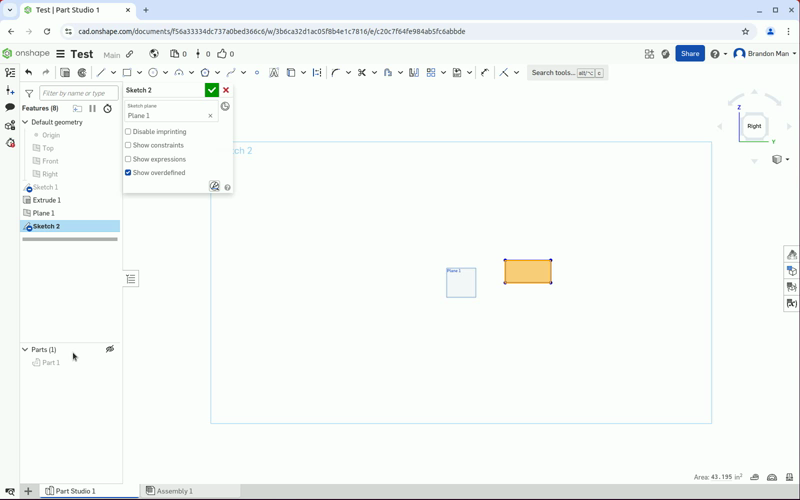
key(shift+e)
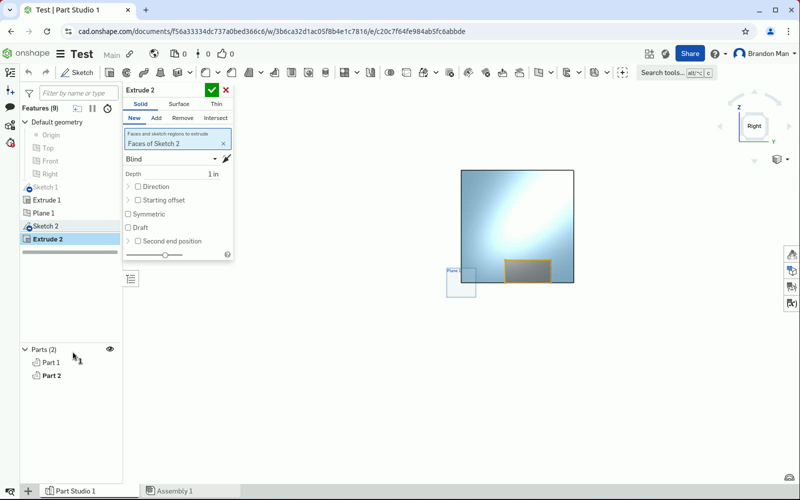
mouse_move(143, 106)
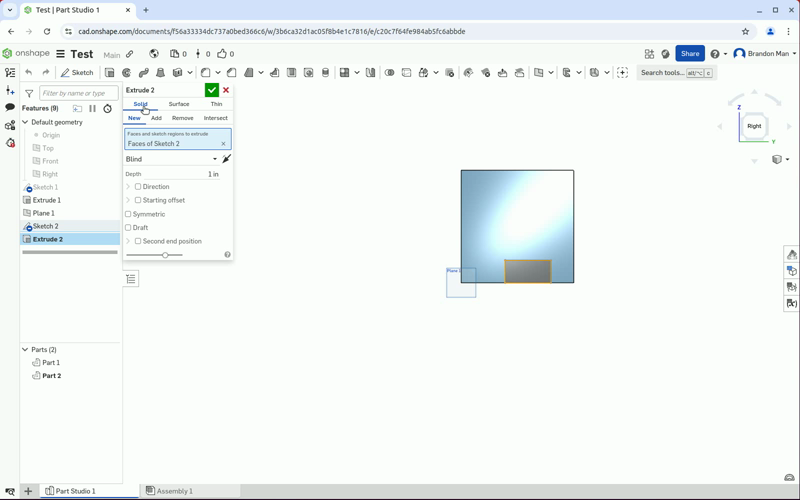
click(143, 106)
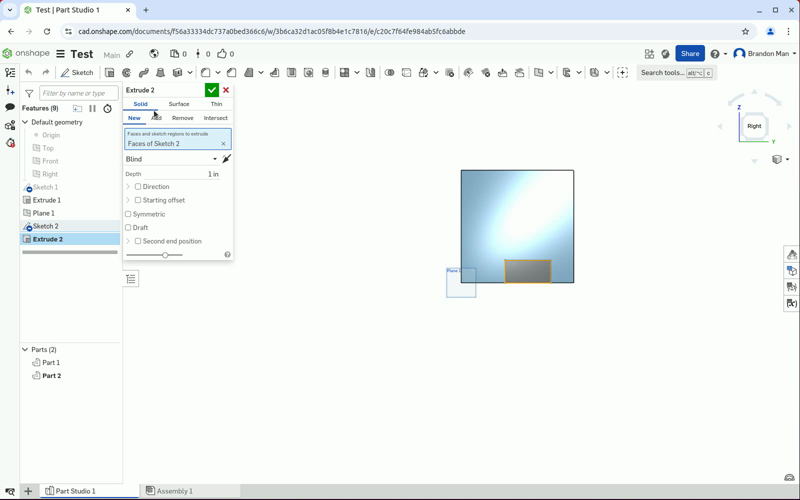
mouse_move(186, 120)
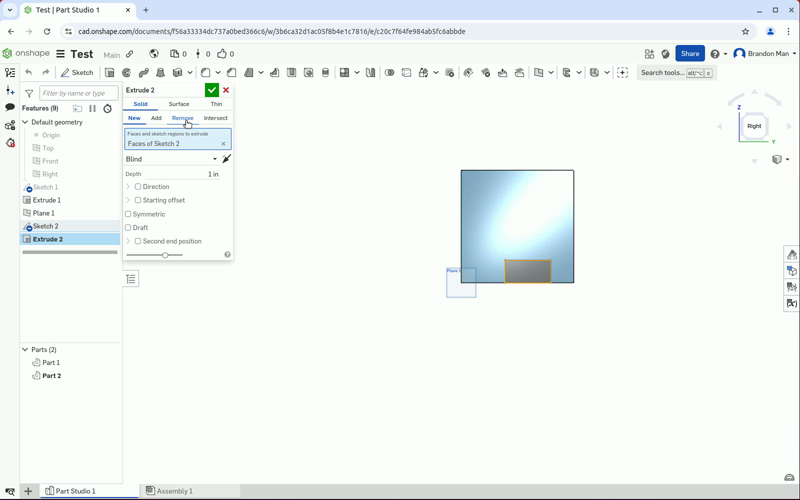
click(186, 120)
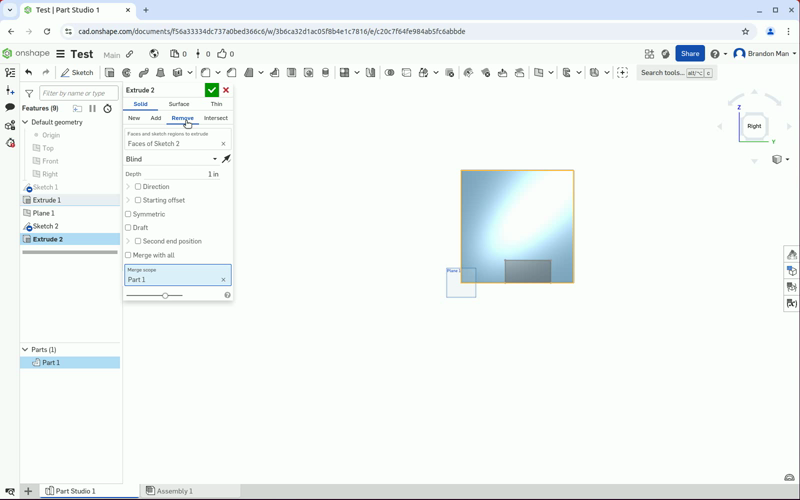
key(tab, 4)
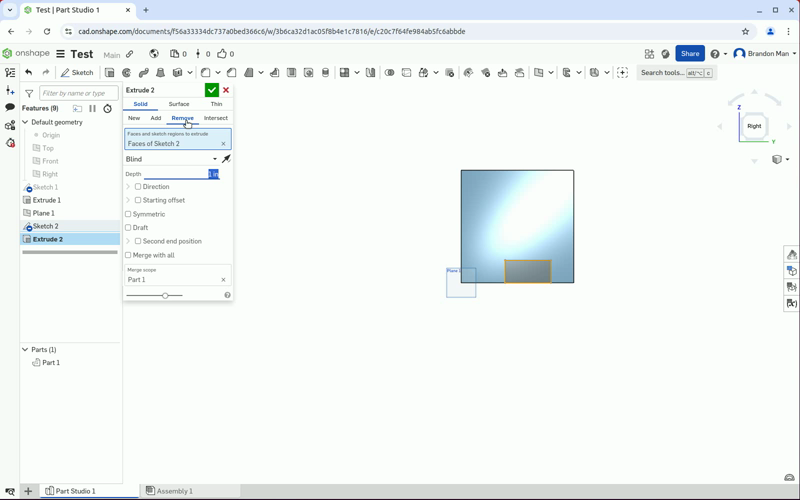
text(13.961)
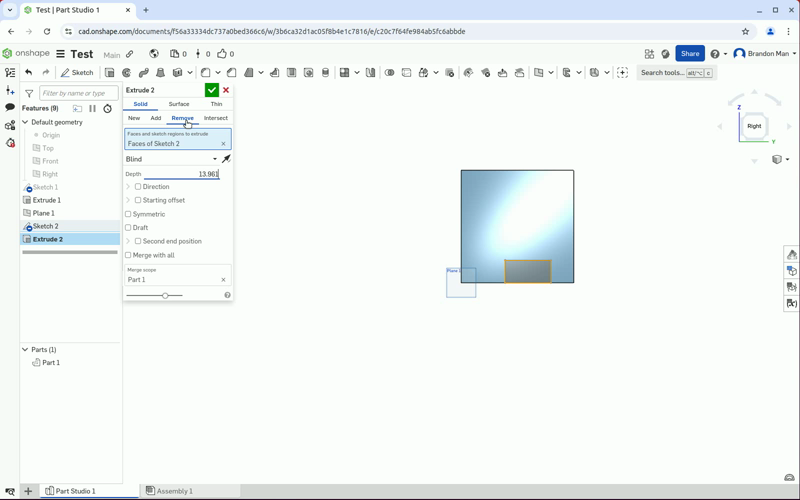
key(tab, 6)
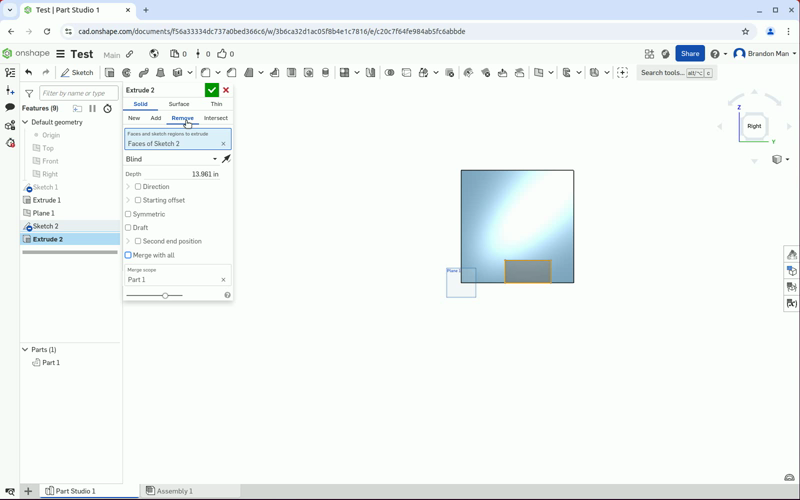
key(space)
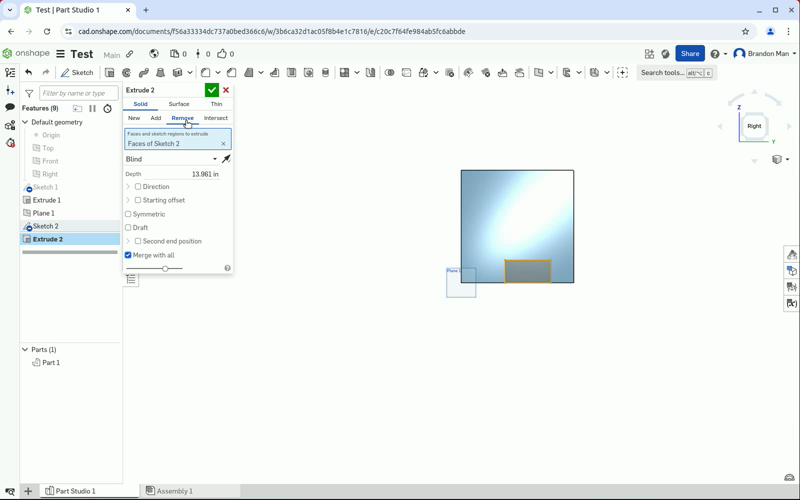
key(enter)
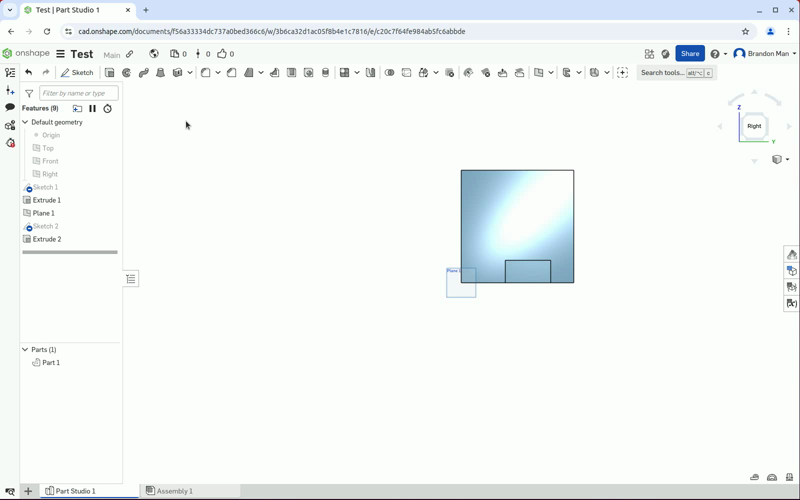
key(shift+h)
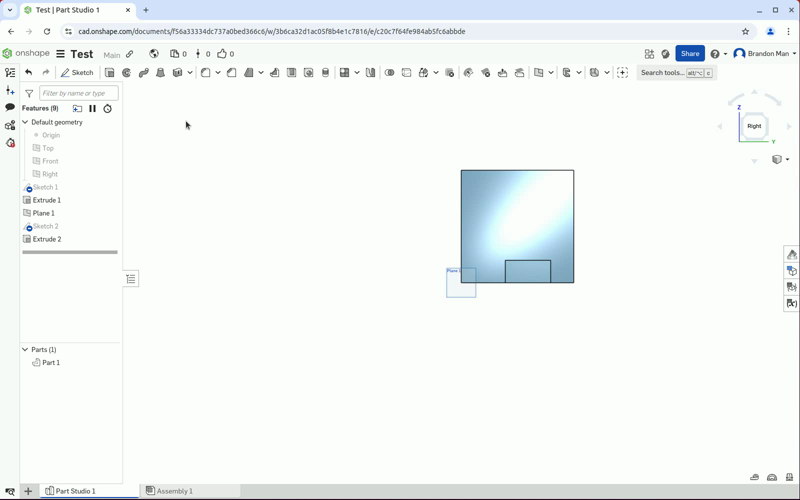
key(shift+h)
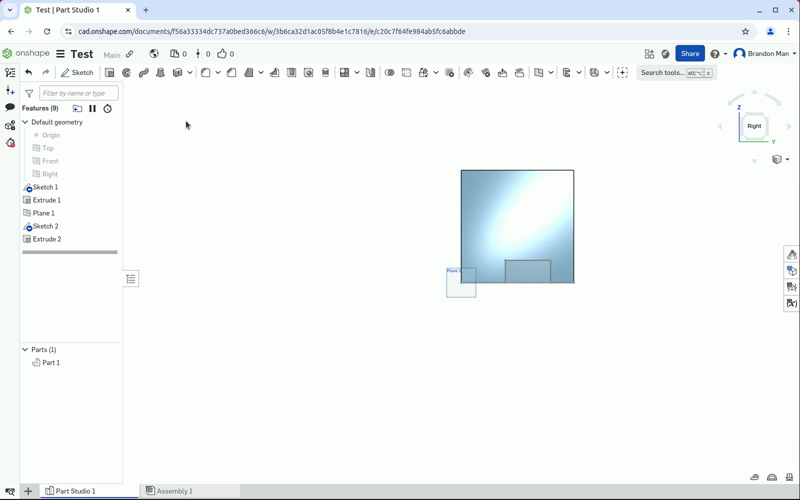
key(shift+7)
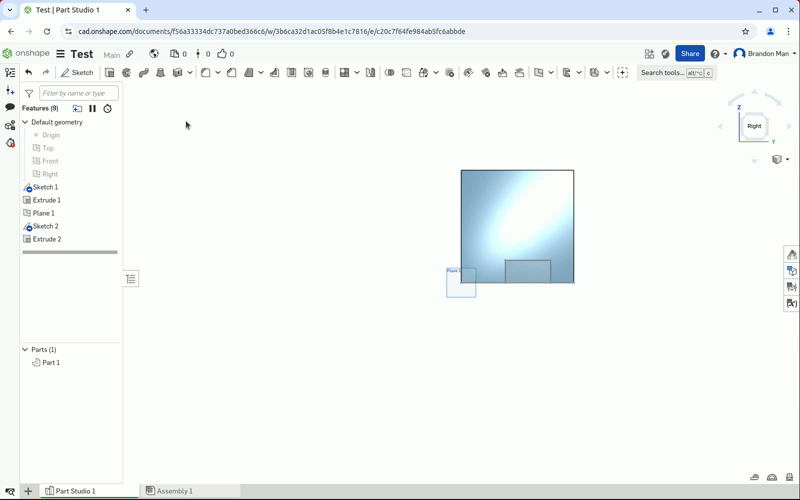
key(right, 2)
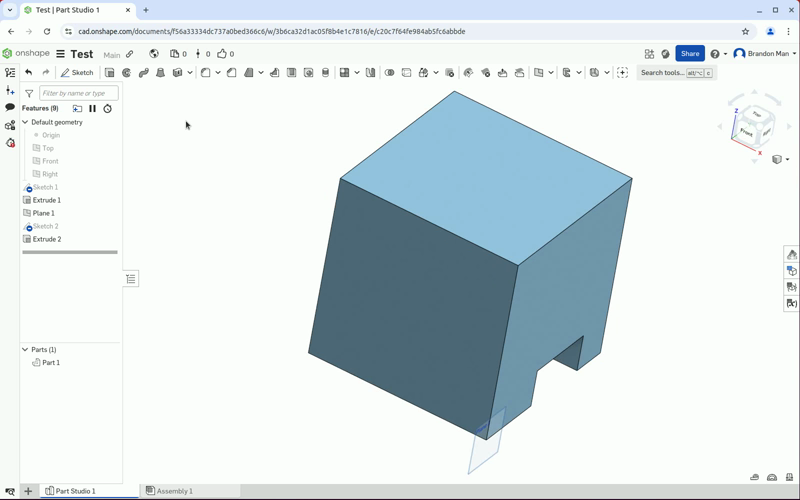
key(down, 2)
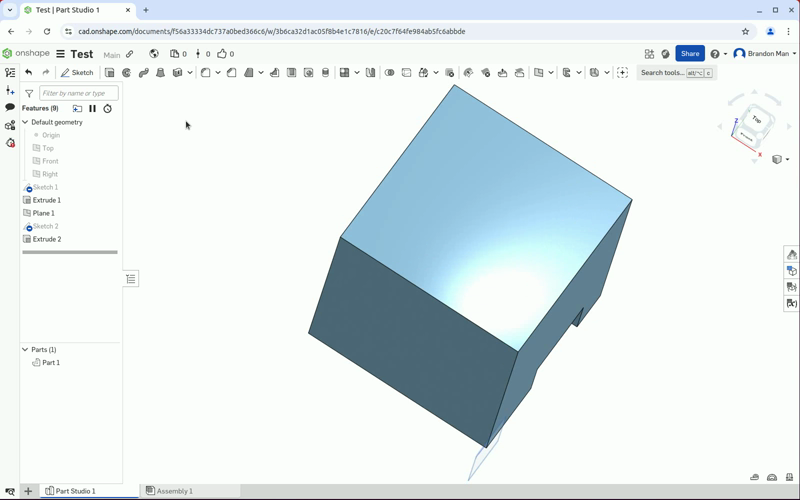
key(up, 2)
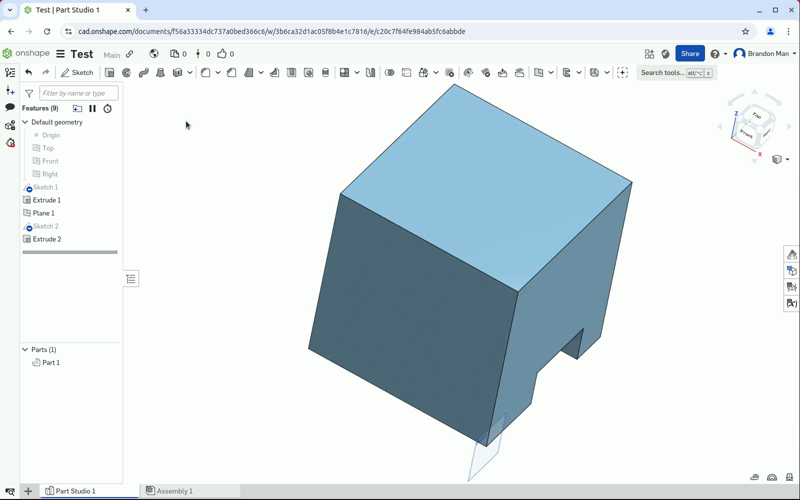
key(left, 2)
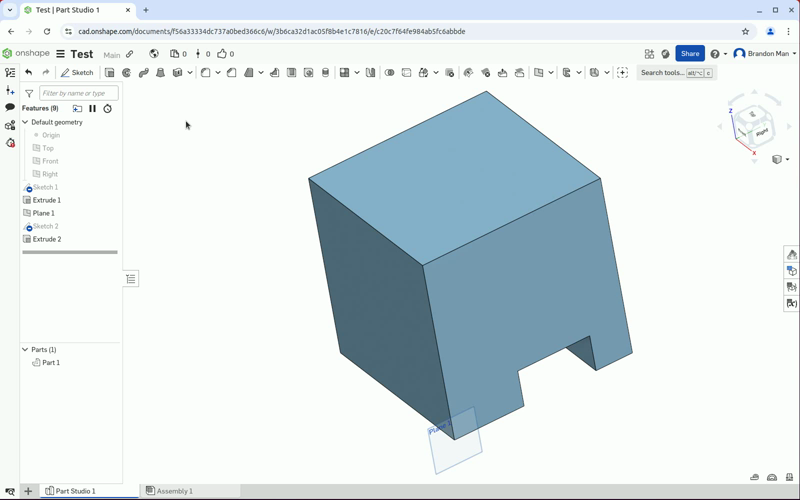
mouse_move(73, 189)
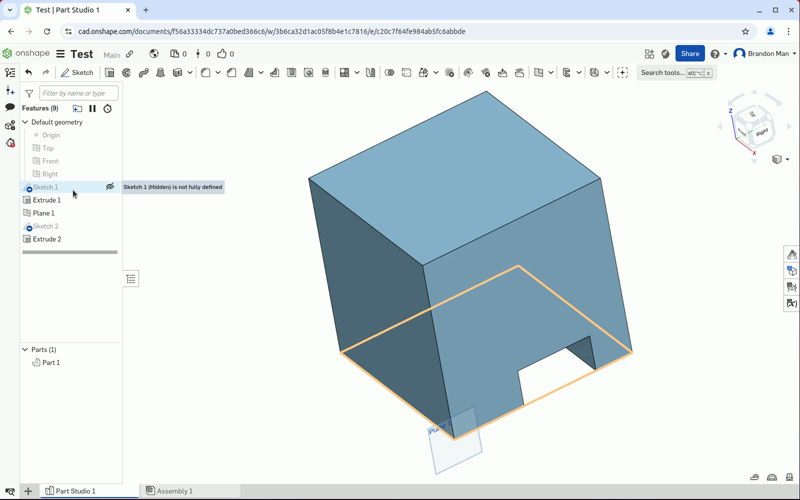
click(73, 189)